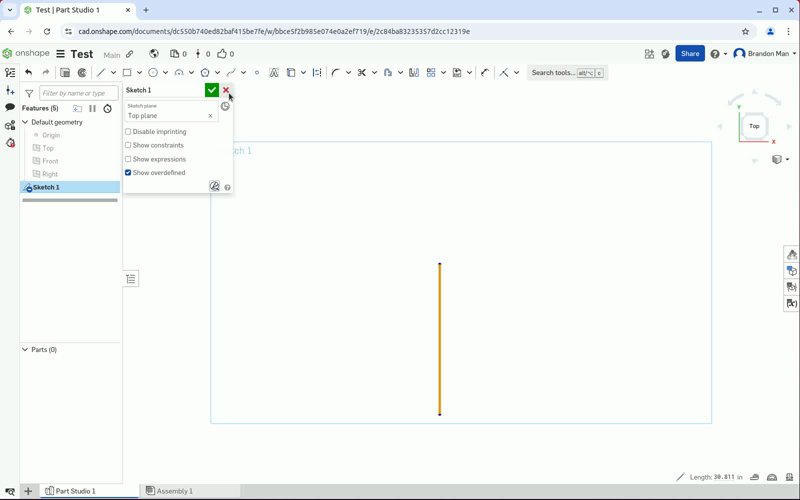
key(shift+h)
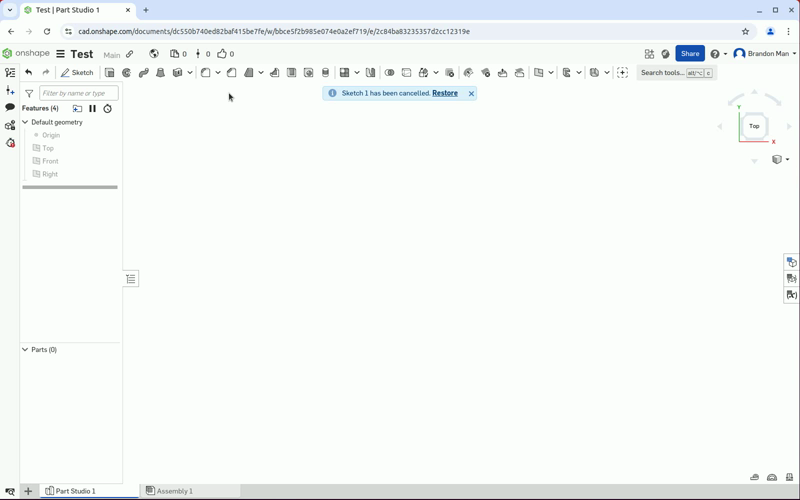
mouse_move(73, 352)
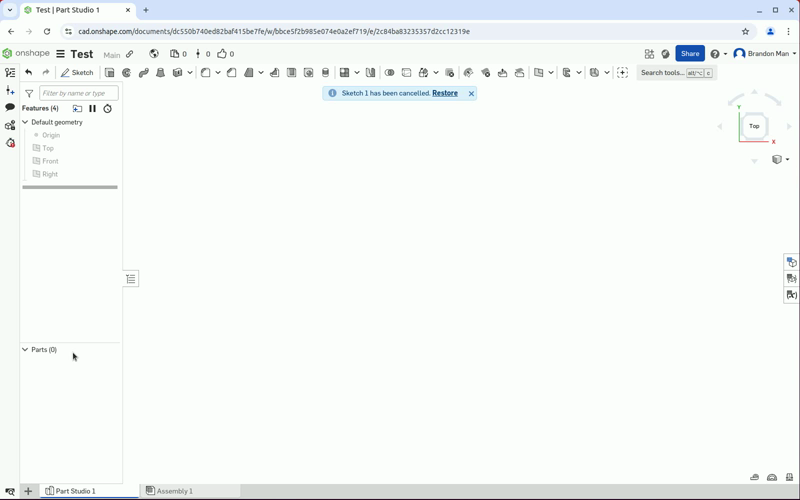
key(y)
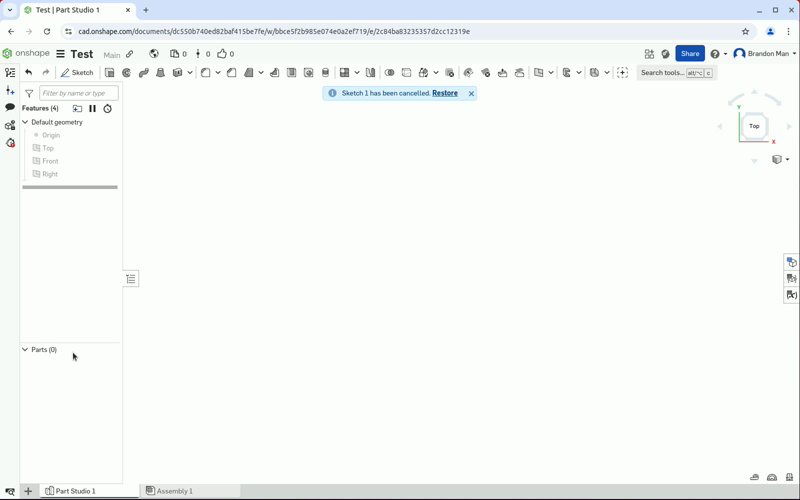
key(shift+p)
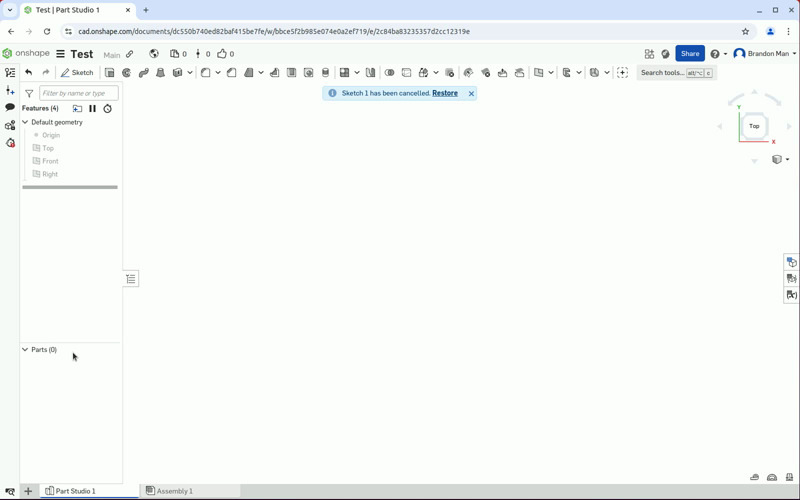
key(space)
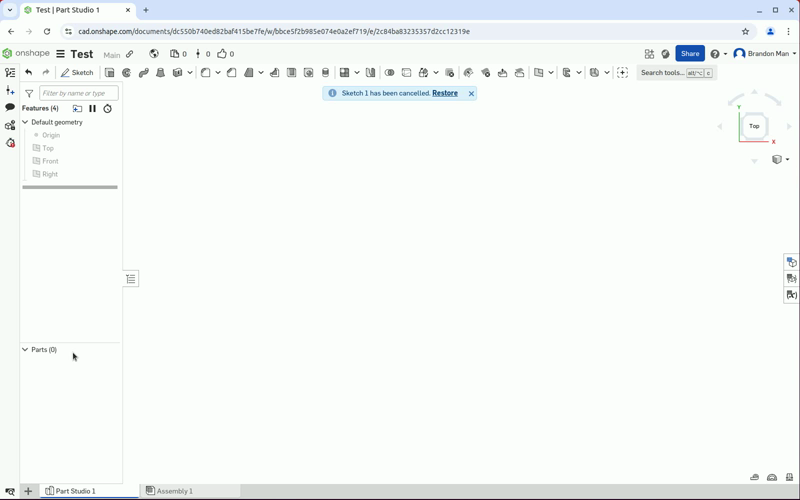
key_down(shift)
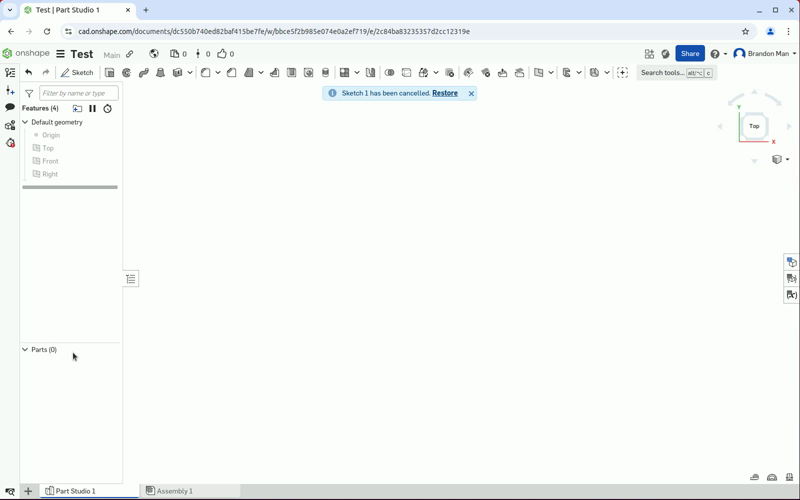
key(up)
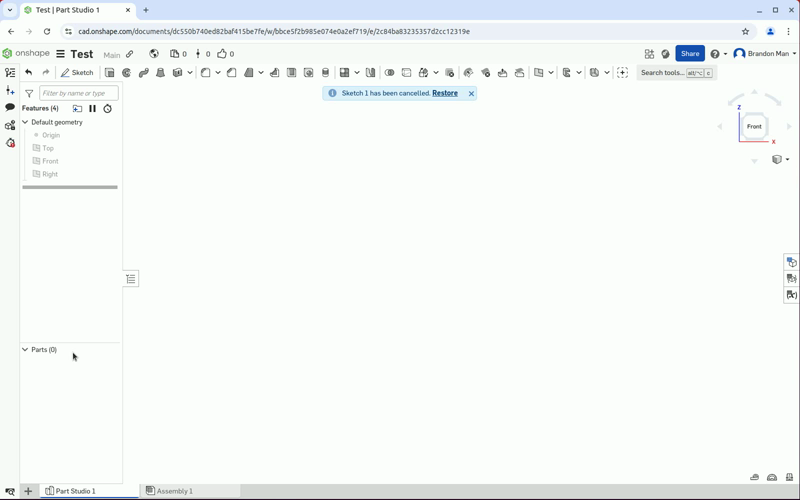
key_up(shift)
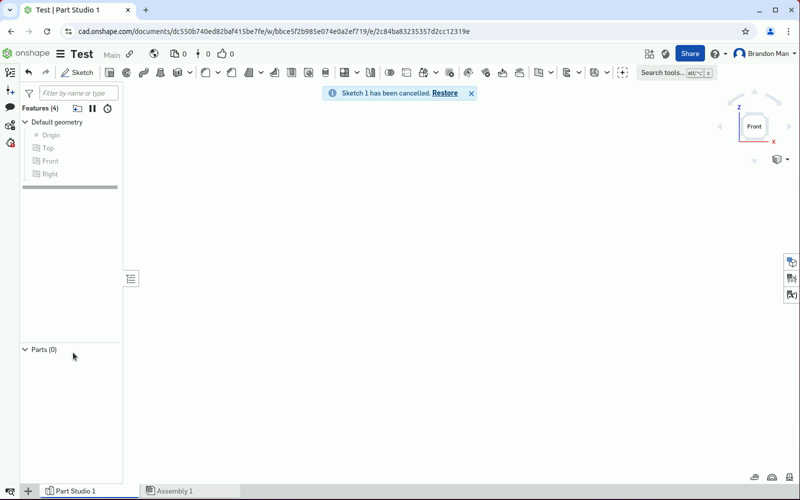
mouse_move(73, 352)
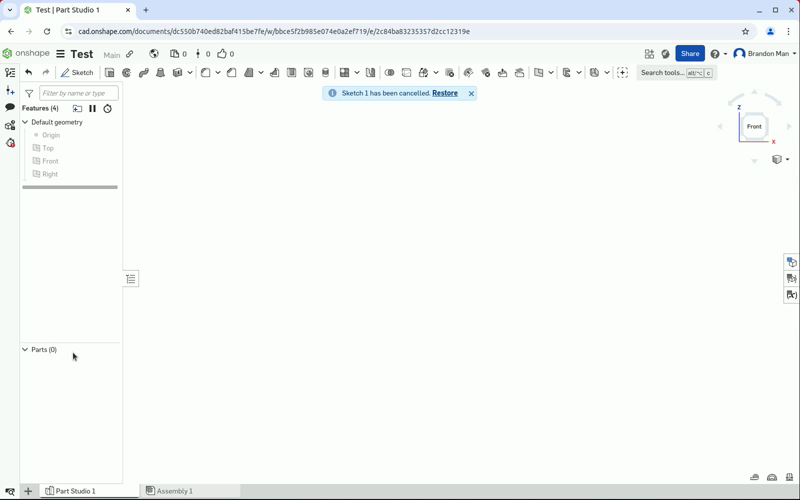
key(shift+y)
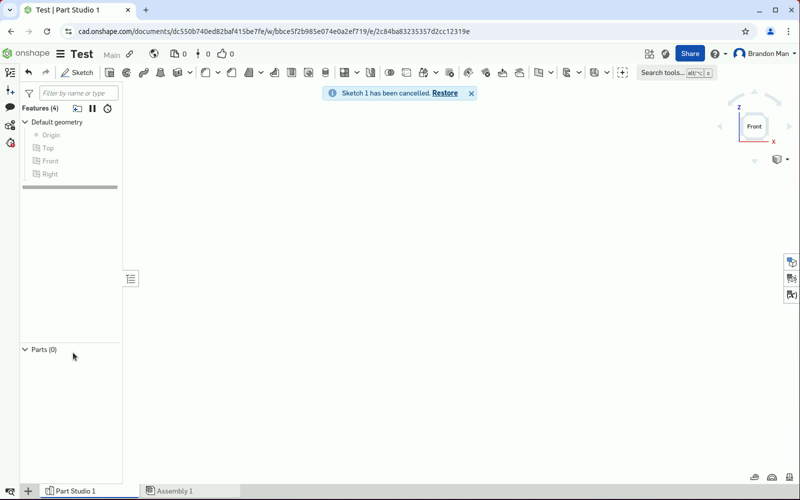
key(shift+s)
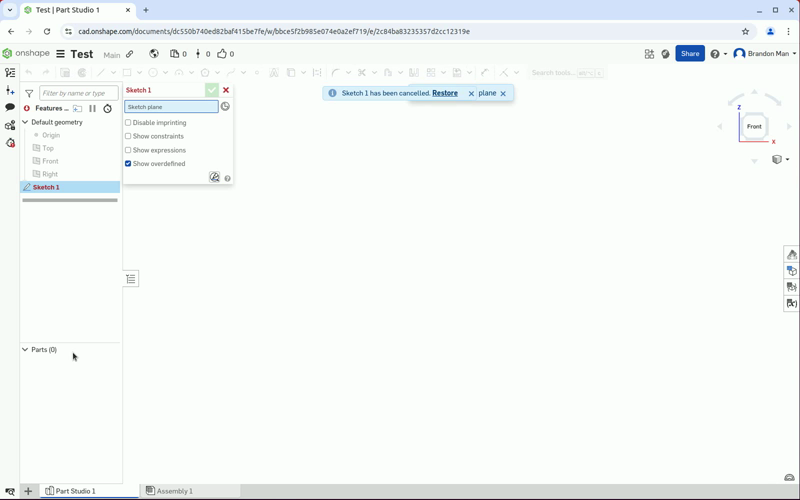
mouse_move(73, 163)
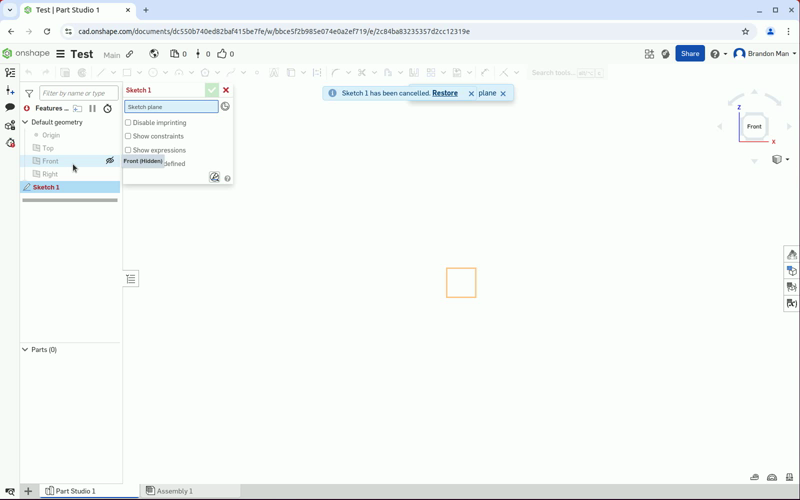
click(73, 163)
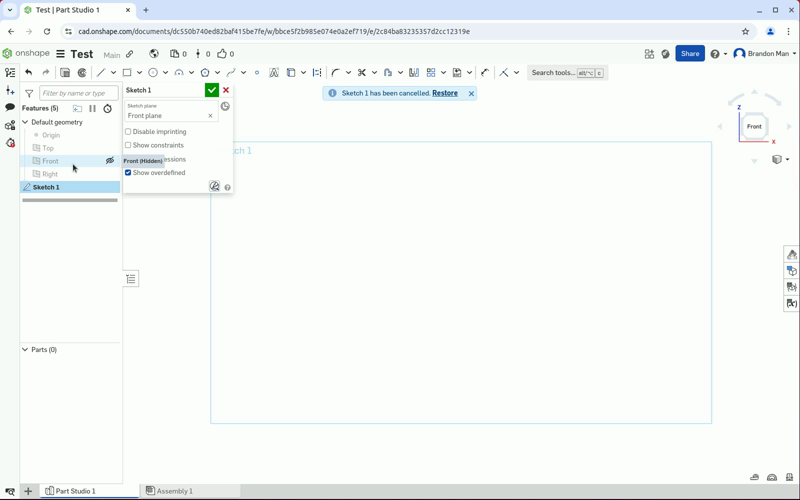
mouse_move(73, 352)
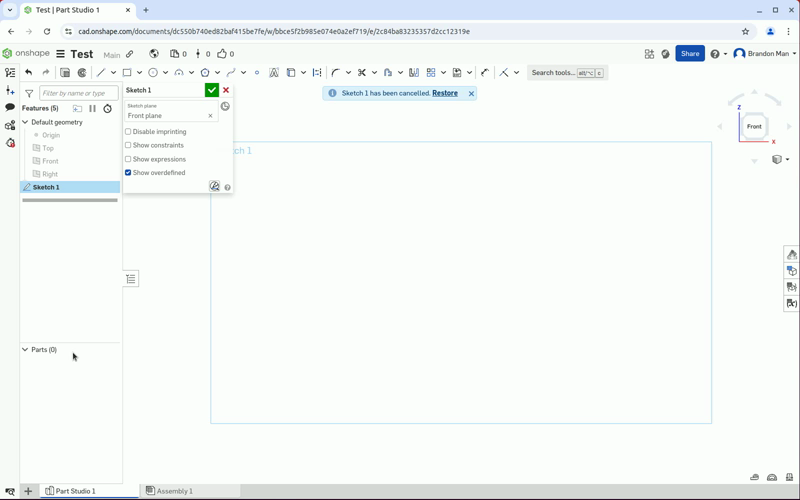
key(y)
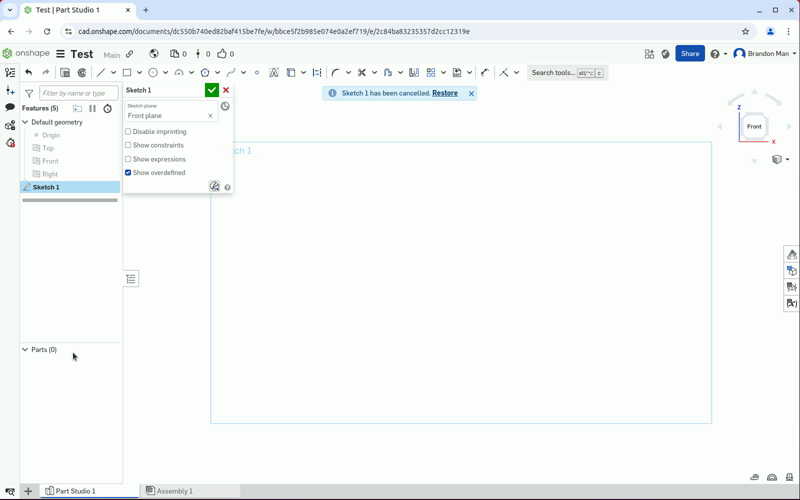
key(l)
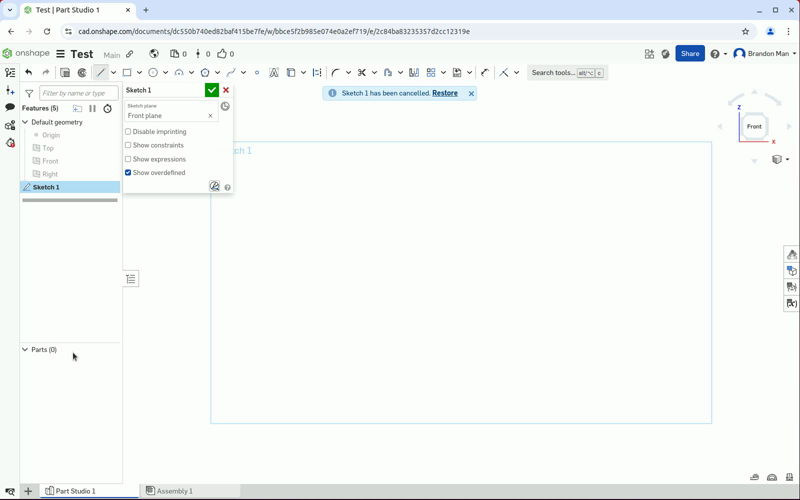
key_down(shift)
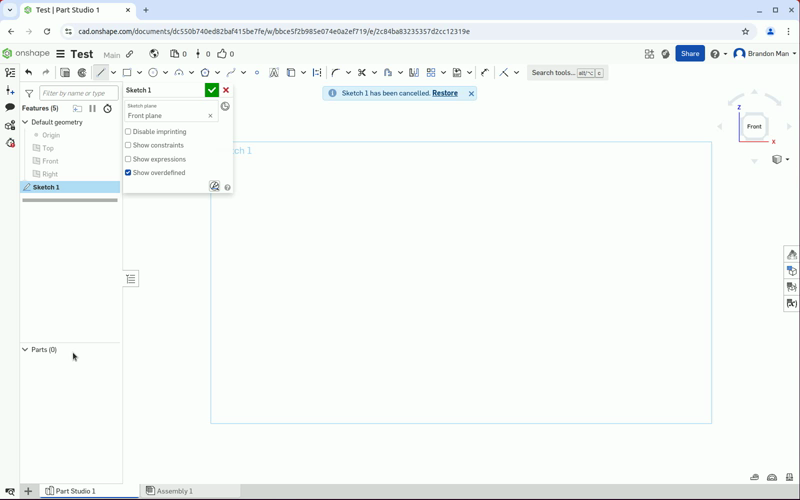
mouse_move(429, 255)
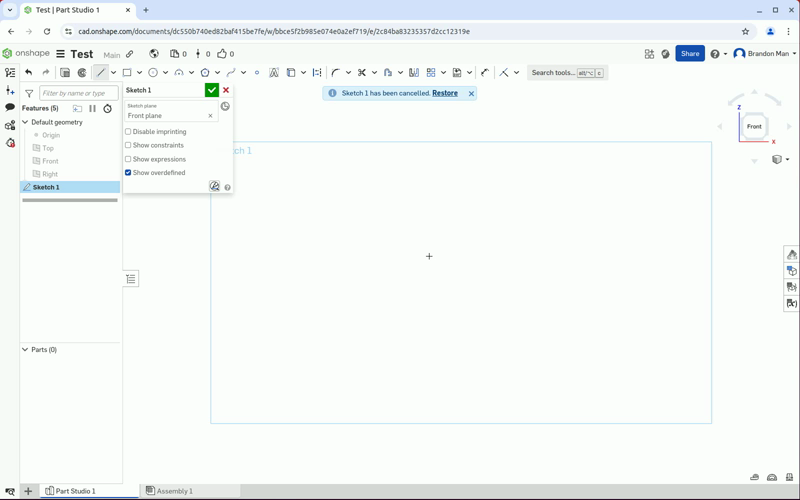
click(429, 255)
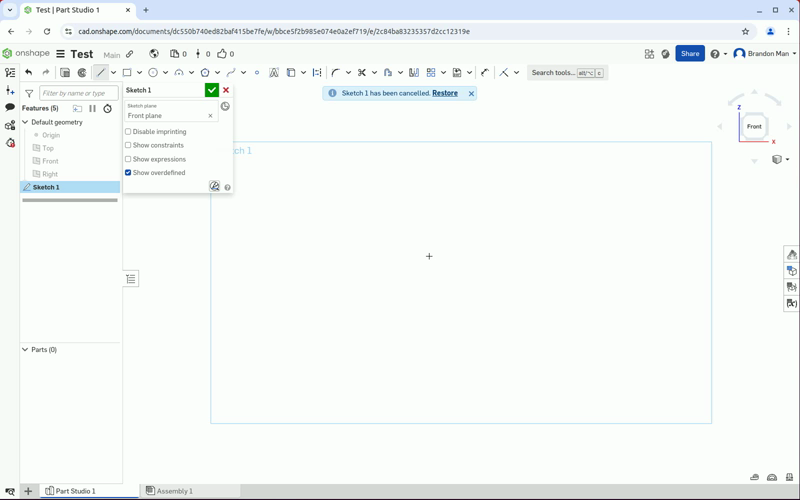
key_up(shift)
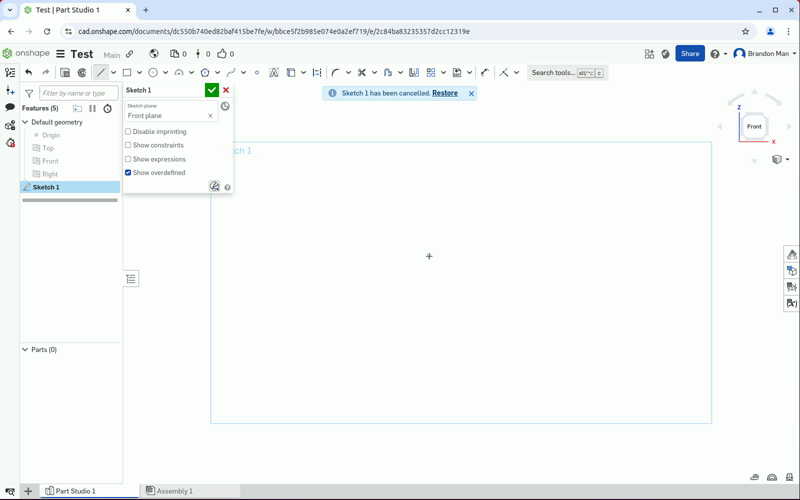
key_down(shift)
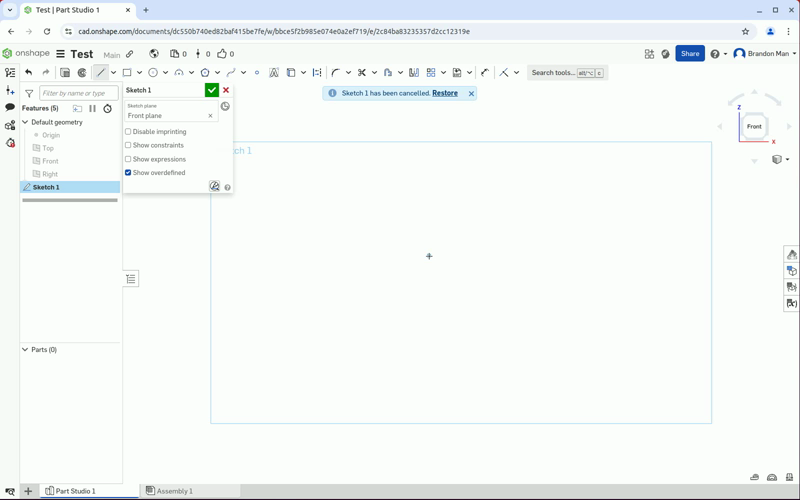
mouse_move(459, 255)
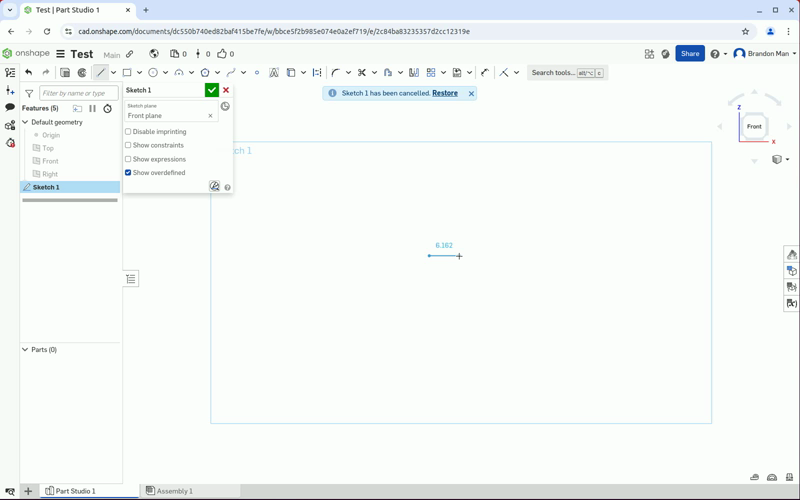
mouse_move(461, 283)
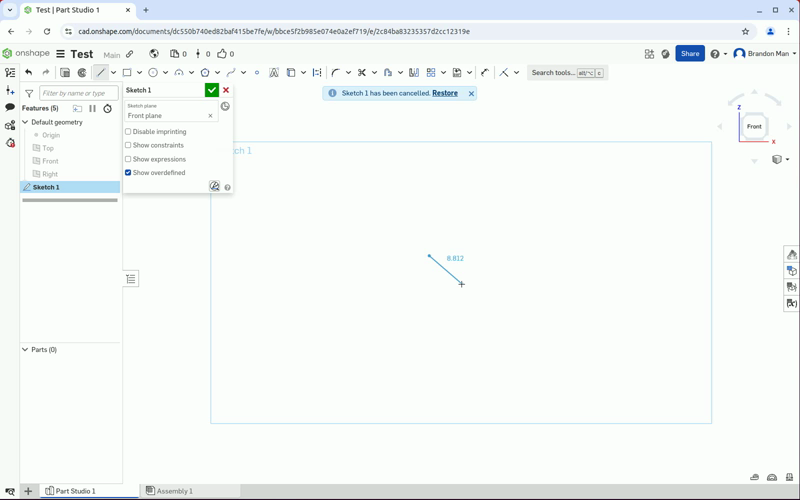
click(461, 283)
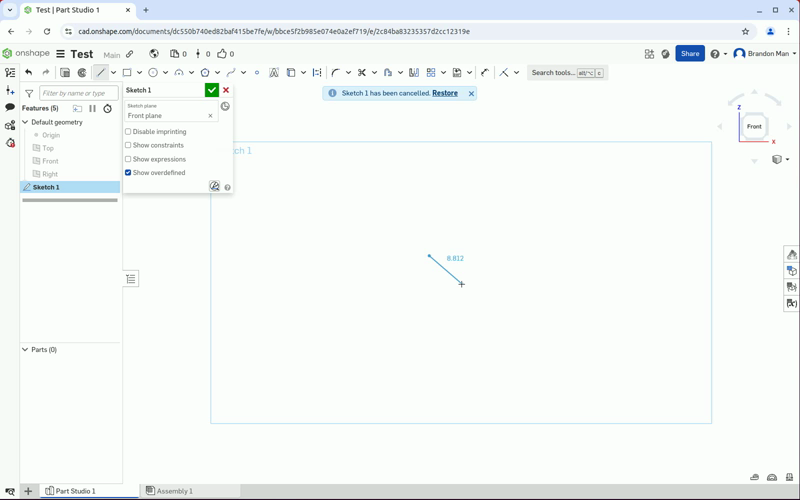
key_up(shift)
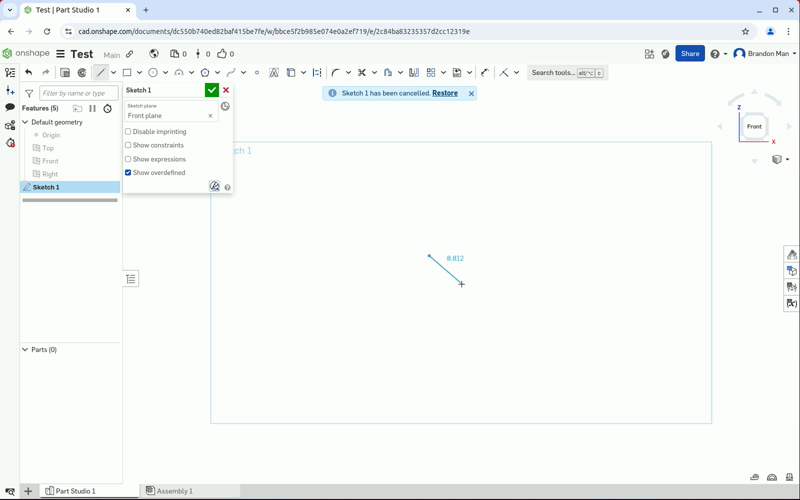
key_down(shift)
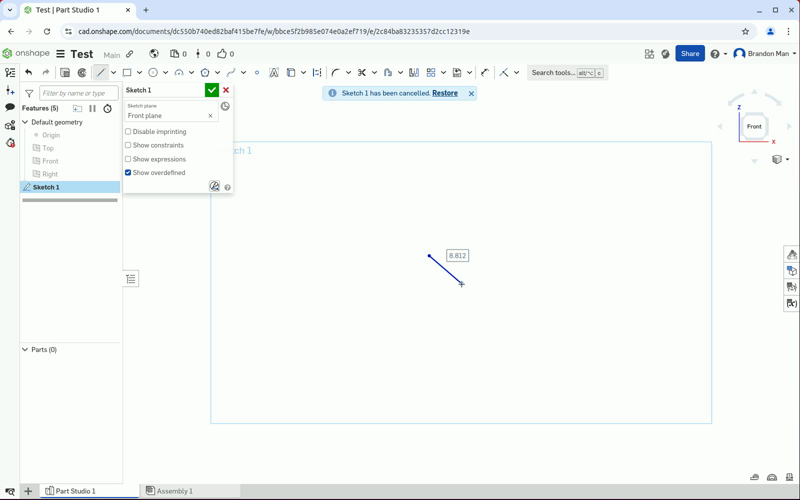
mouse_move(491, 283)
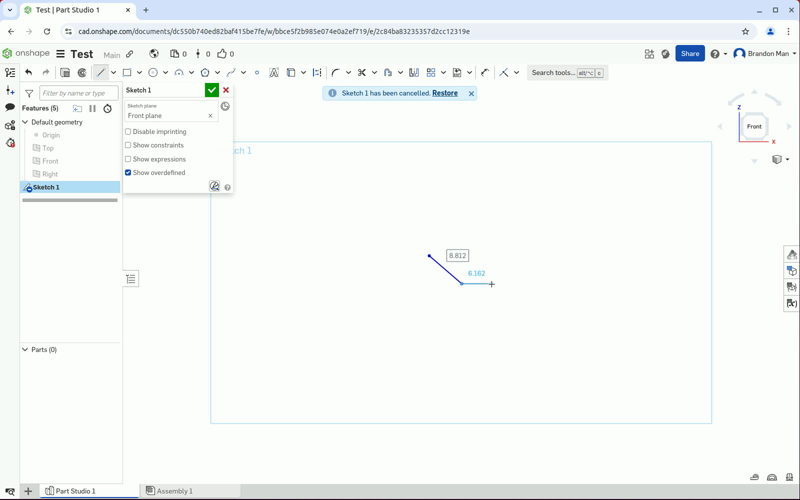
mouse_move(450, 247)
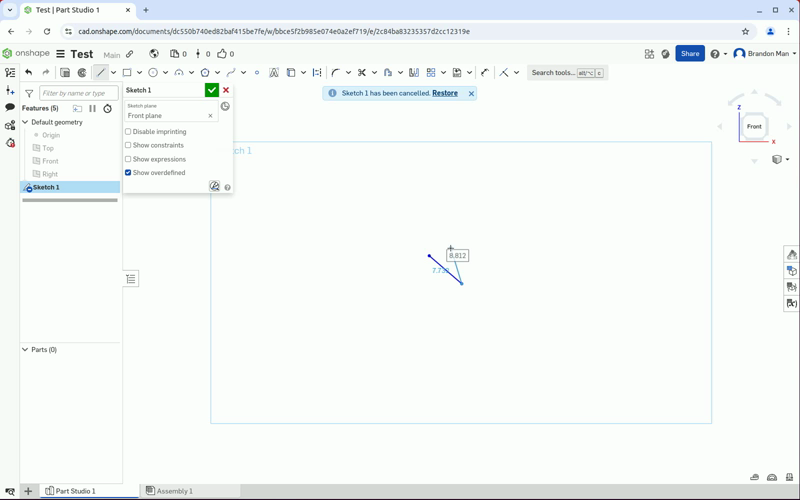
click(450, 247)
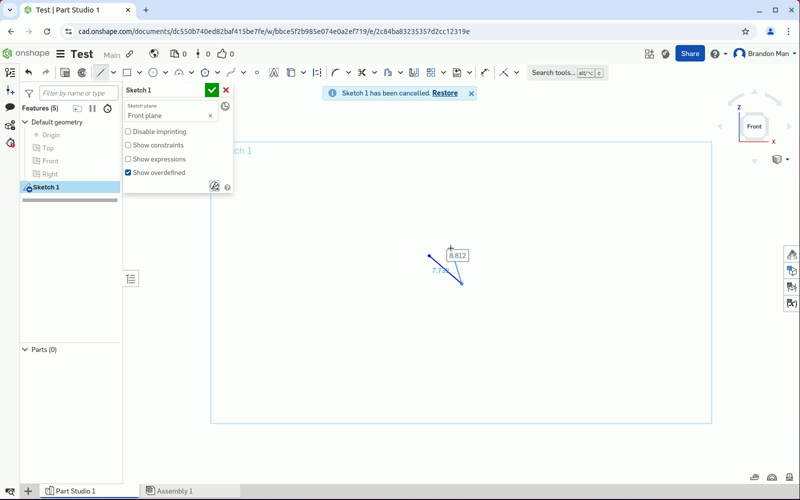
key_up(shift)
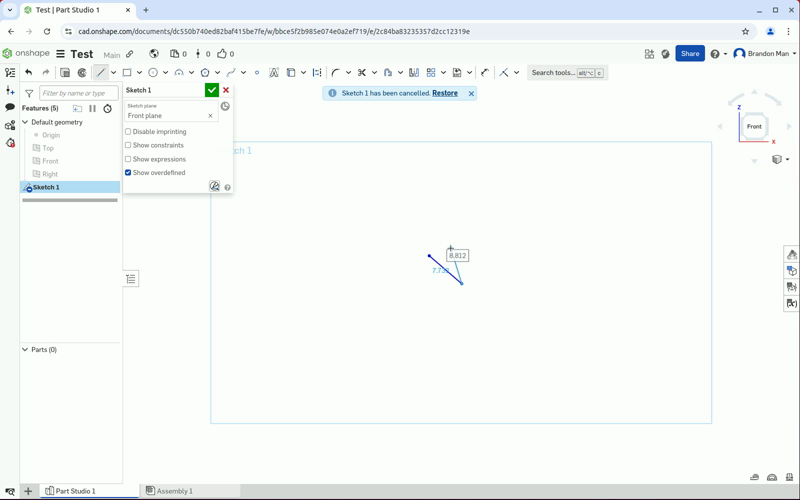
mouse_move(480, 247)
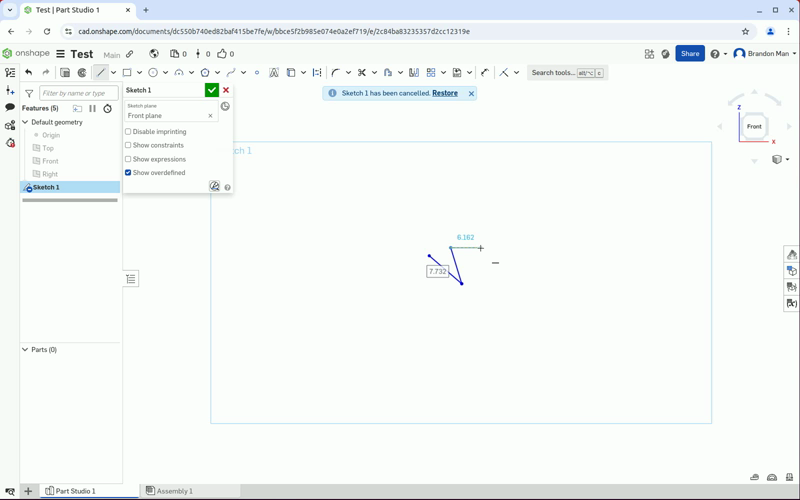
key_down(shift)
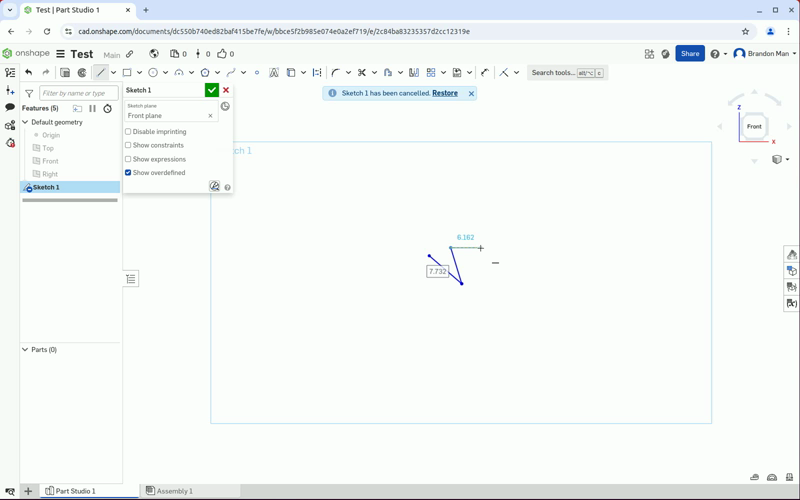
mouse_move(429, 255)
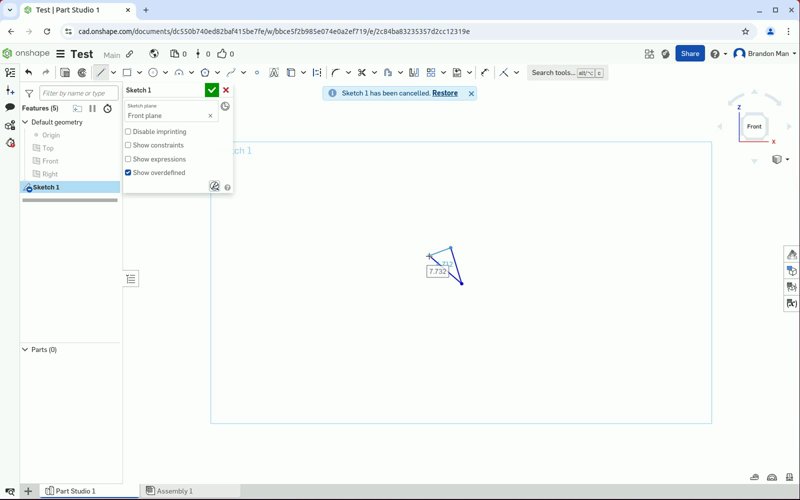
key_up(shift)
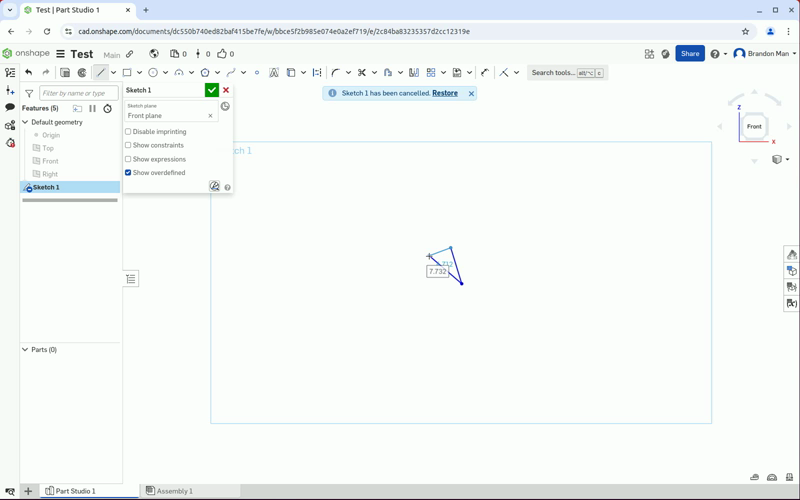
click(429, 255)
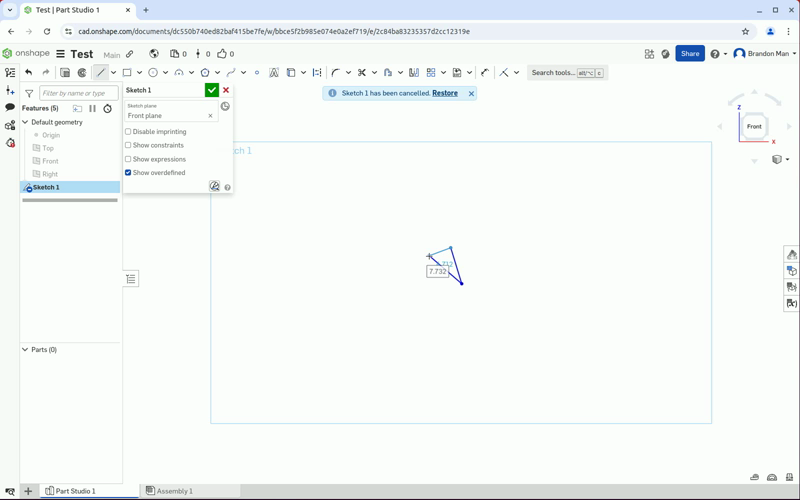
key(esc)
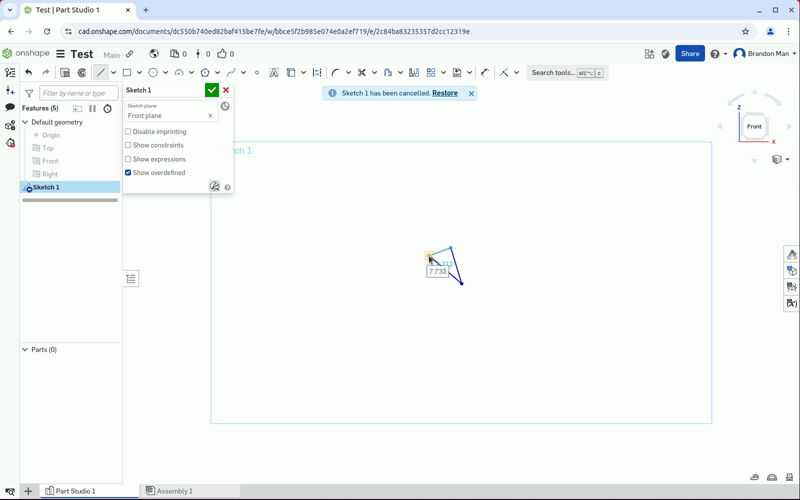
mouse_move(458, 277)
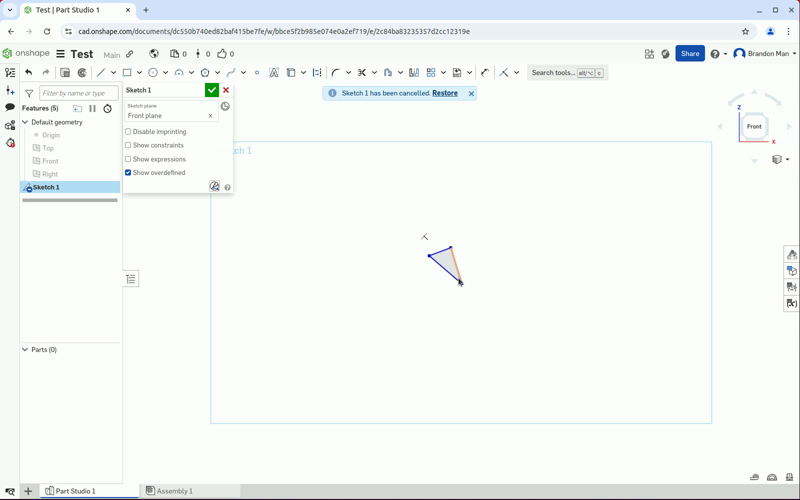
scroll(6)
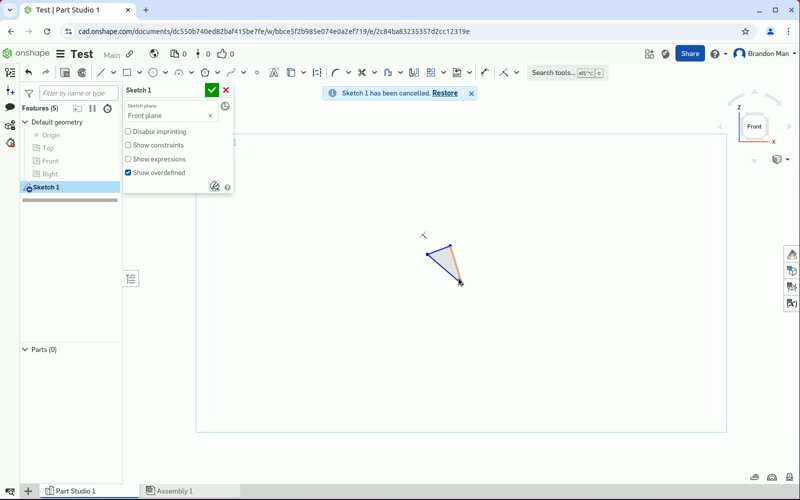
scroll(6)
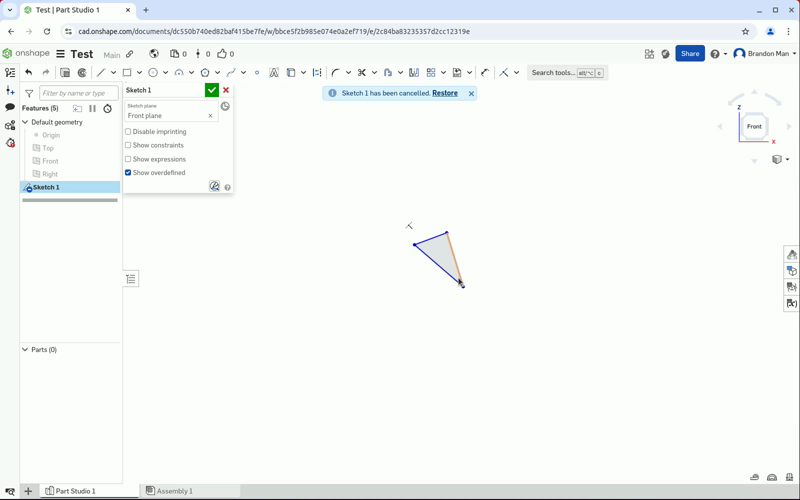
scroll(6)
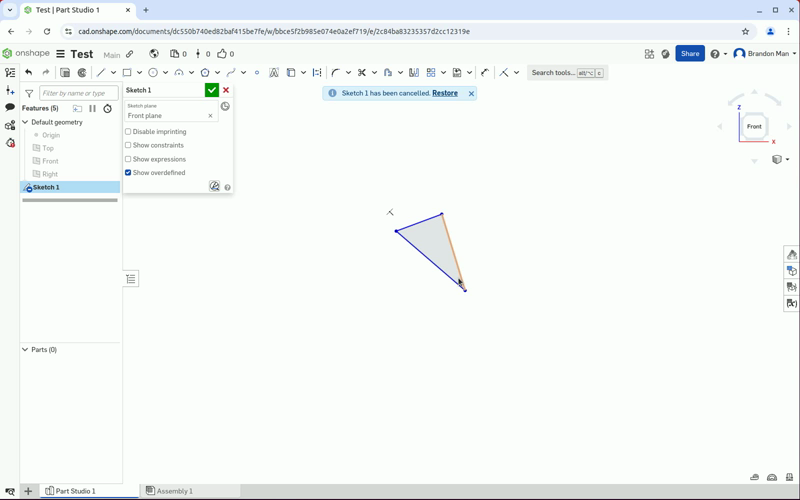
scroll(6)
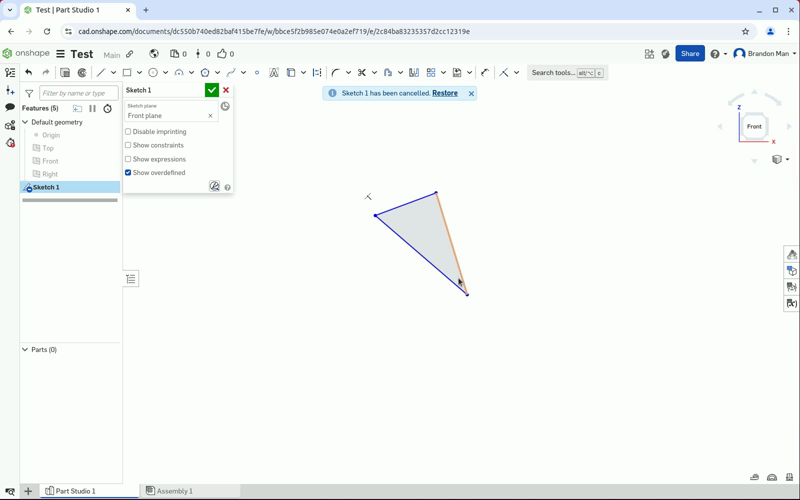
scroll(6)
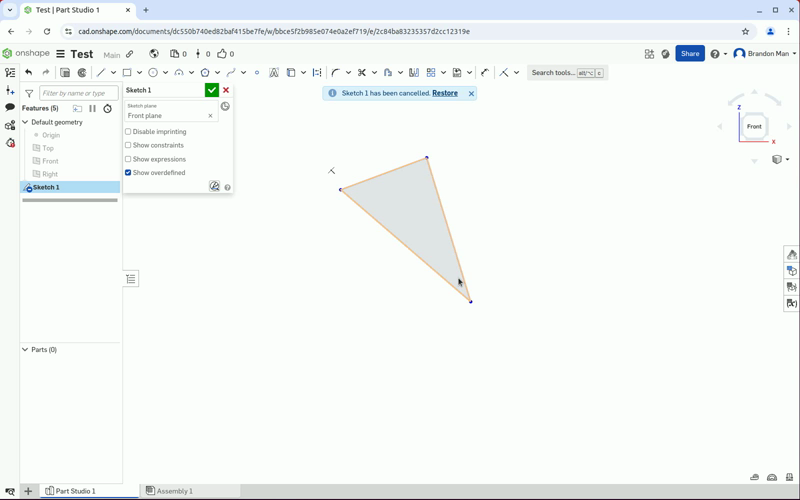
scroll(6)
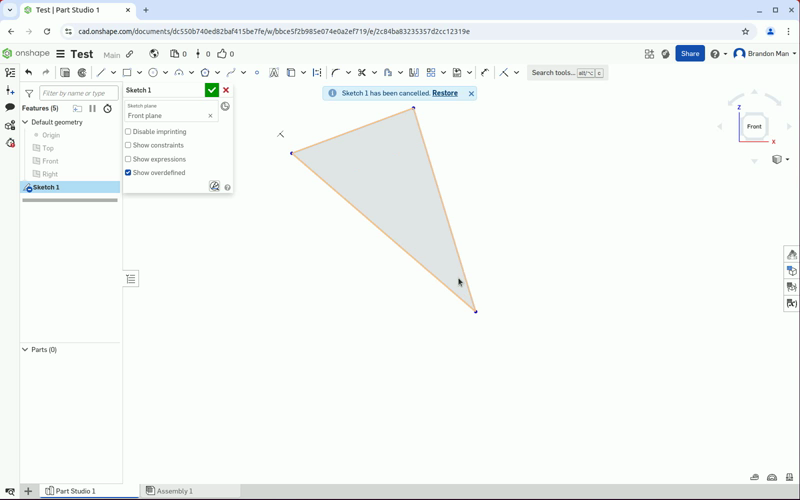
scroll(6)
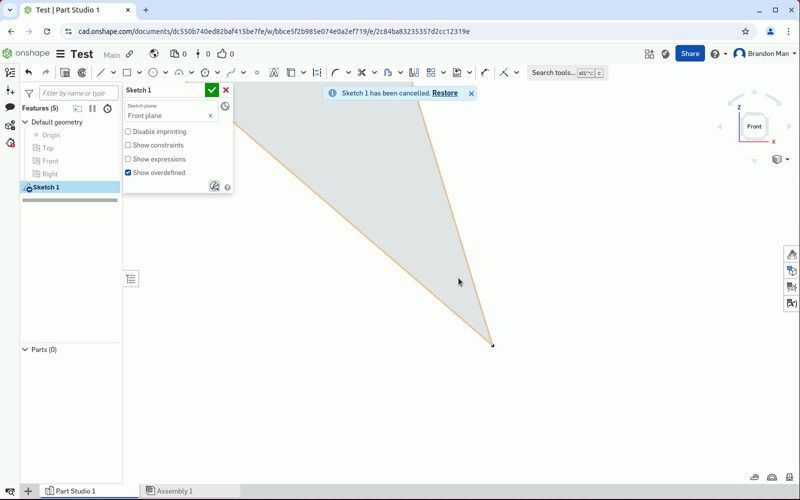
click(458, 277)
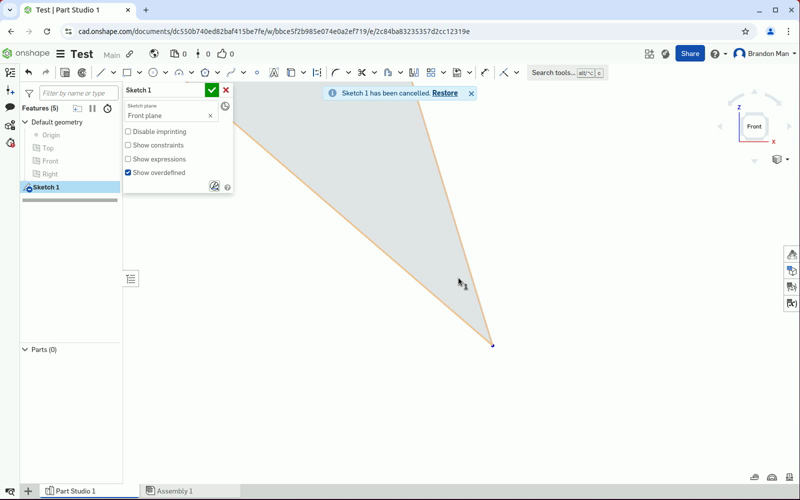
scroll(-6)
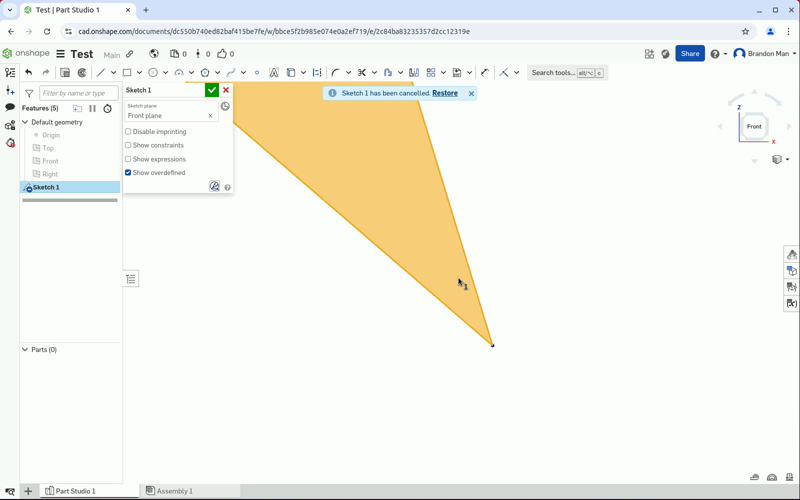
scroll(-6)
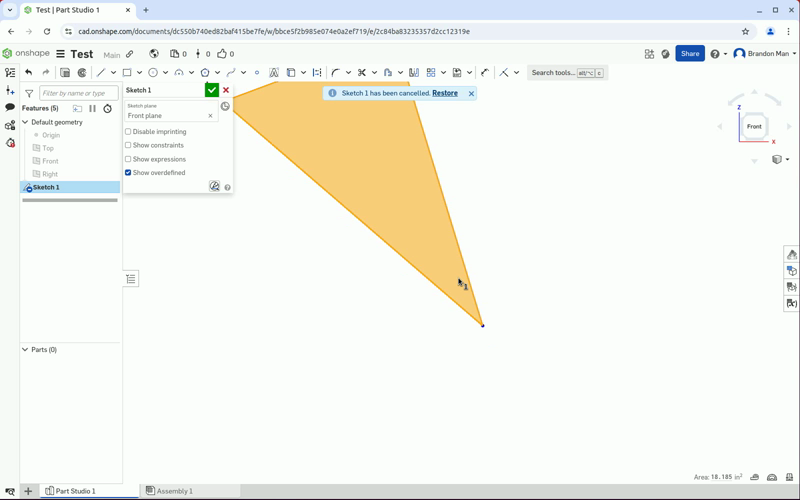
scroll(-6)
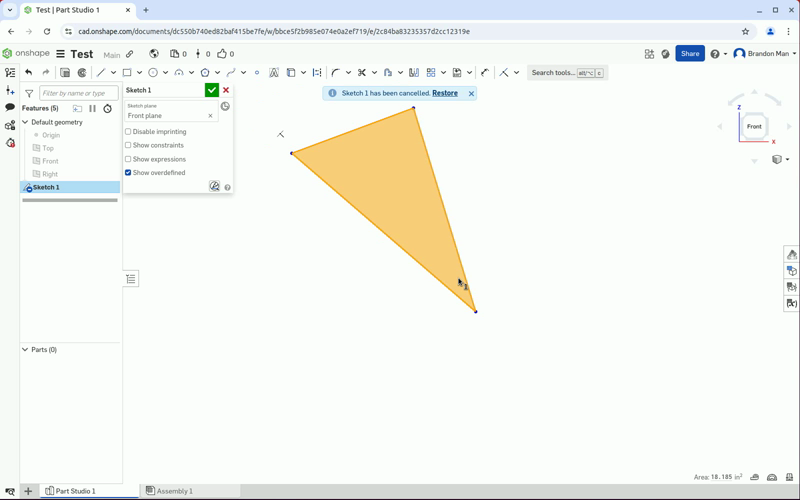
scroll(-6)
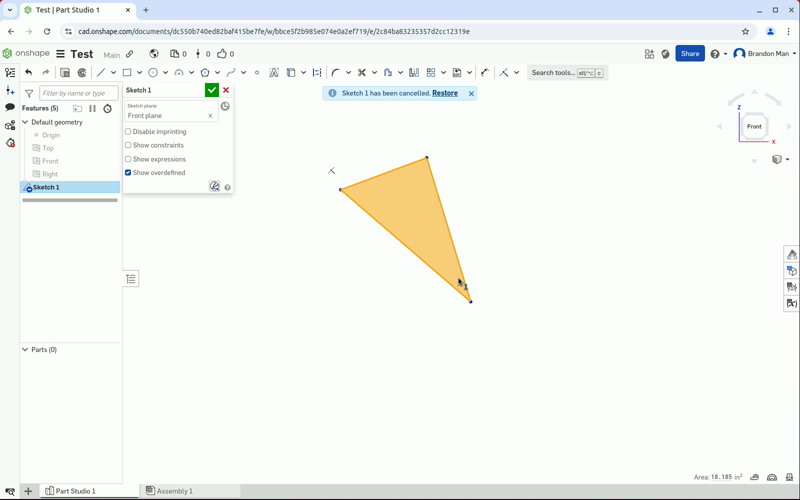
scroll(-6)
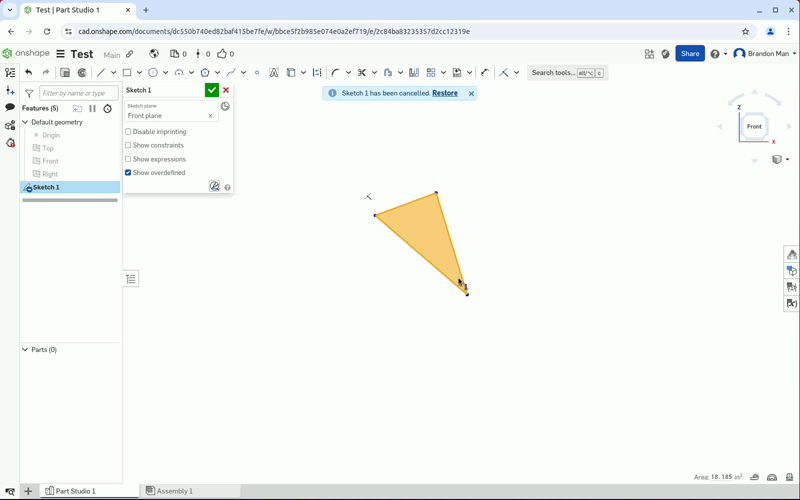
scroll(-6)
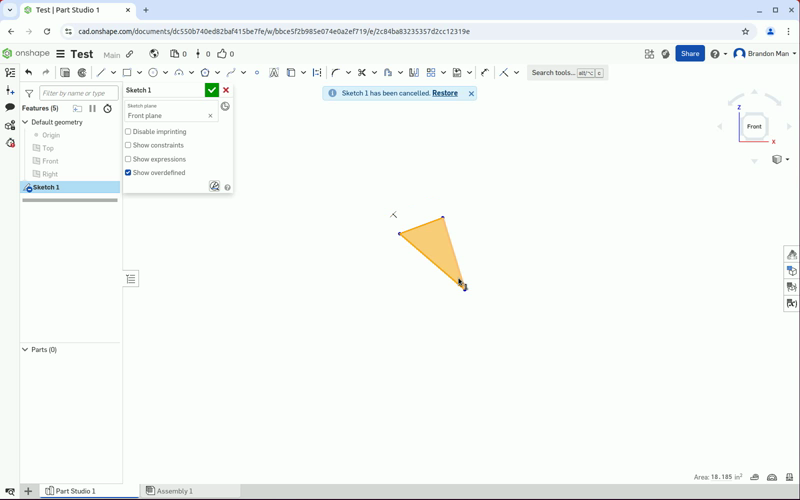
scroll(-6)
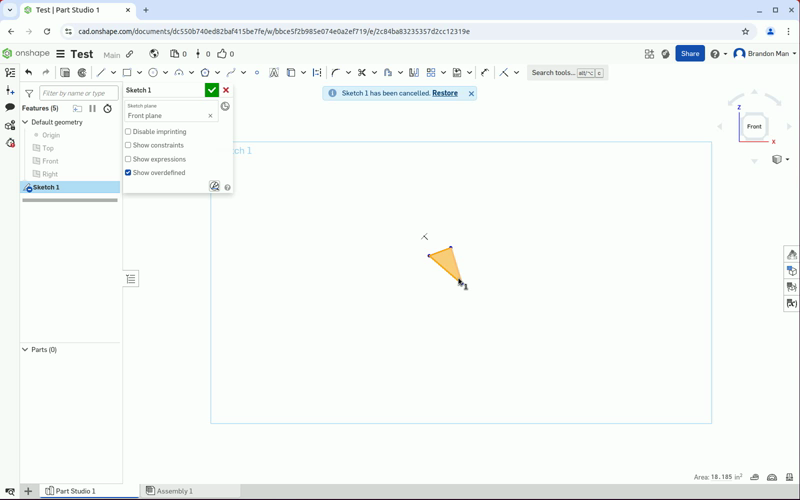
mouse_move(73, 352)
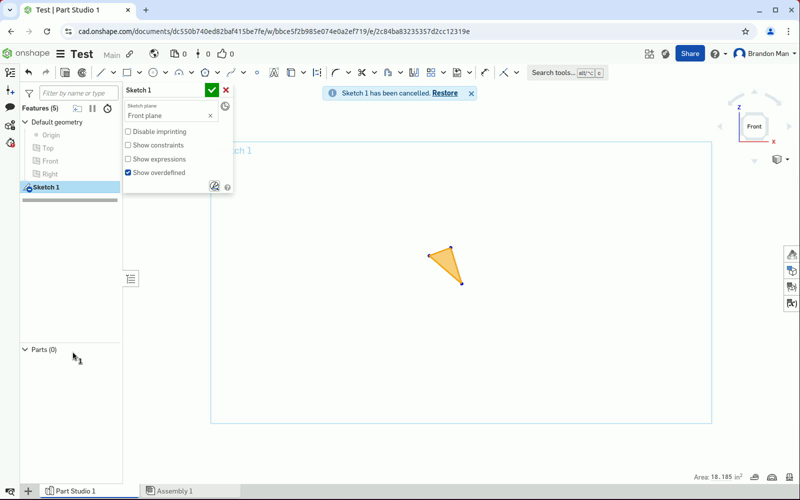
key(shift+y)
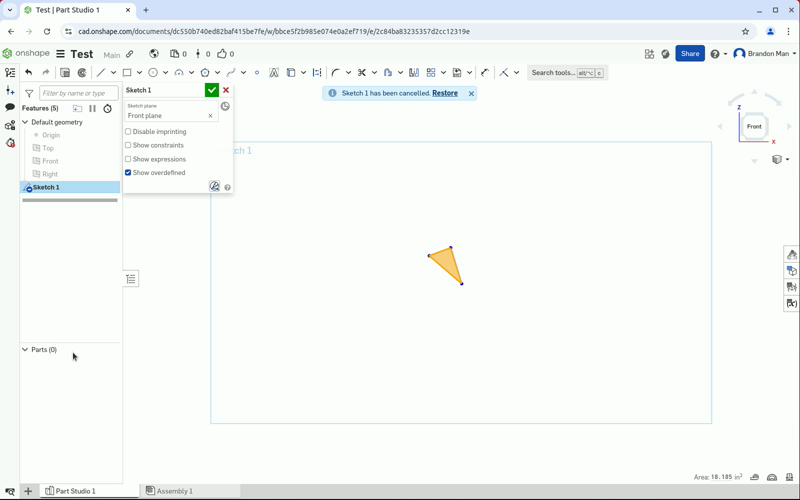
key(shift+e)
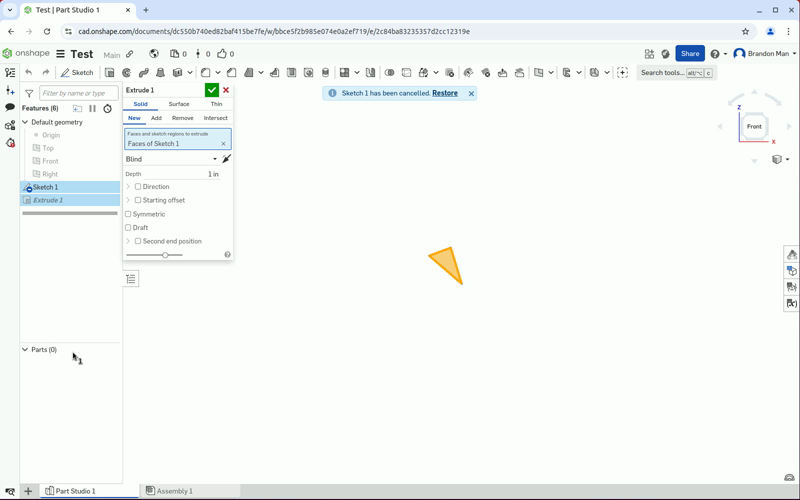
mouse_move(143, 106)
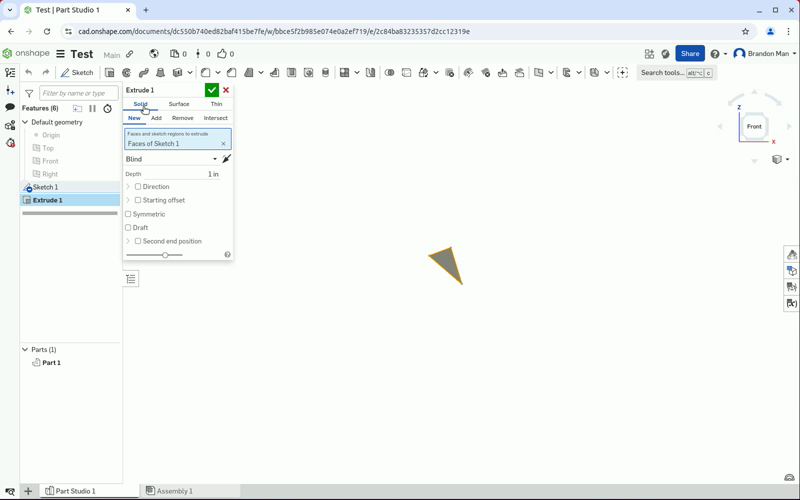
click(143, 106)
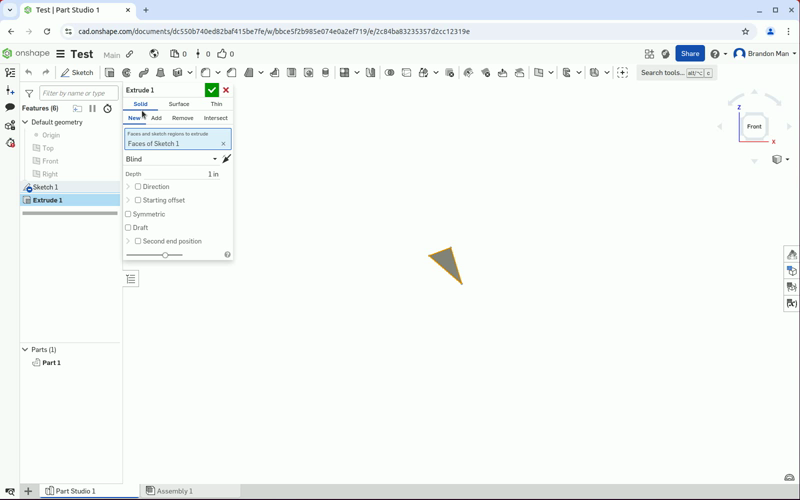
mouse_move(137, 120)
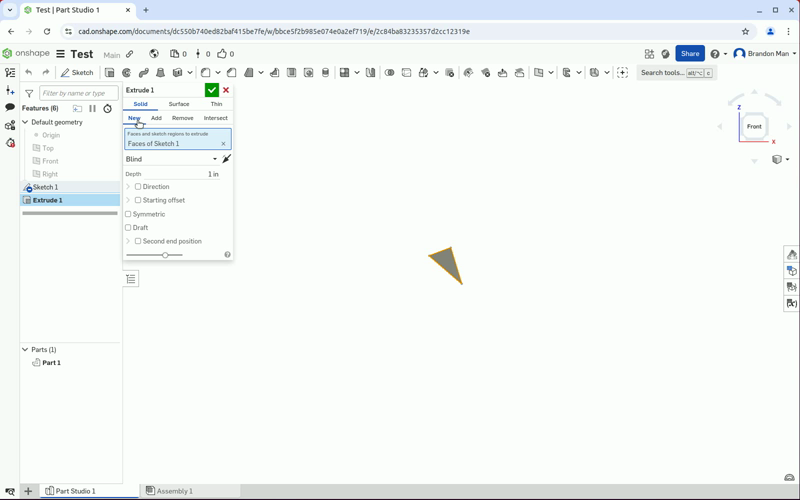
click(137, 120)
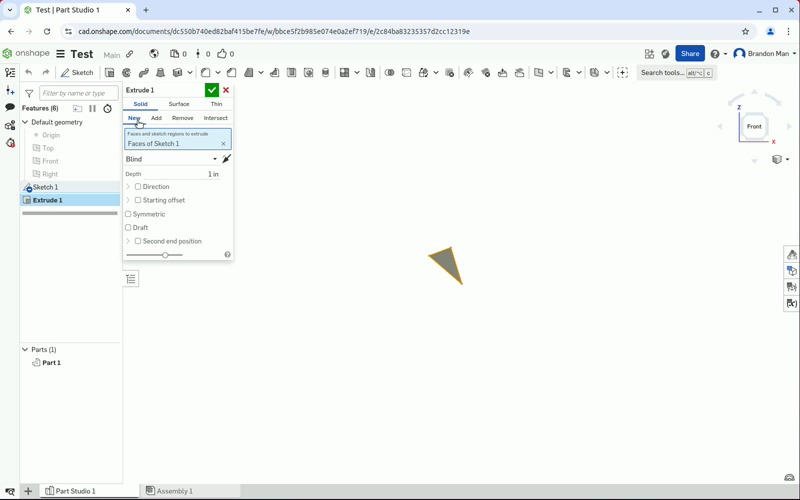
key(tab, 4)
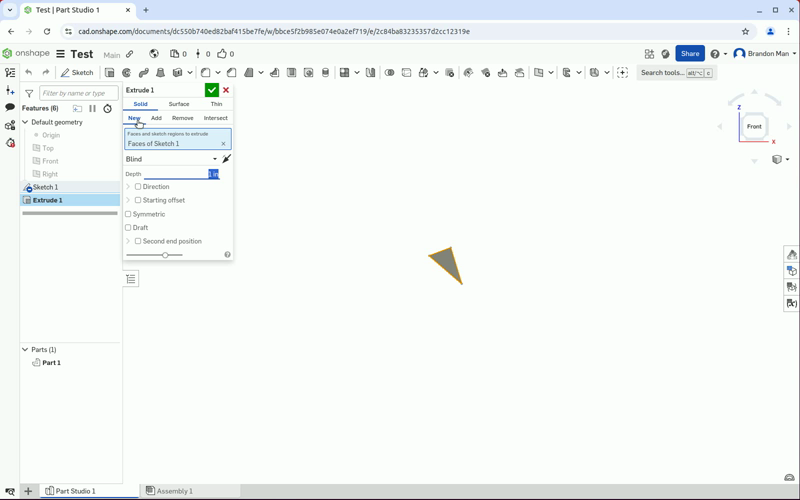
text(2.407)
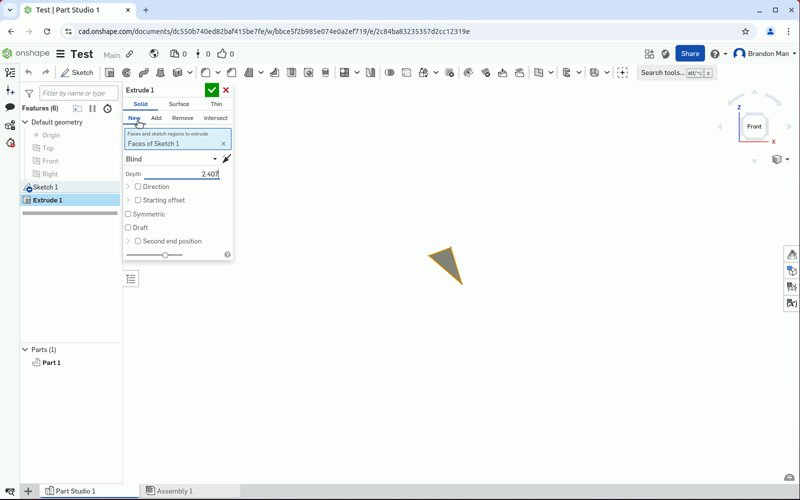
key(enter)
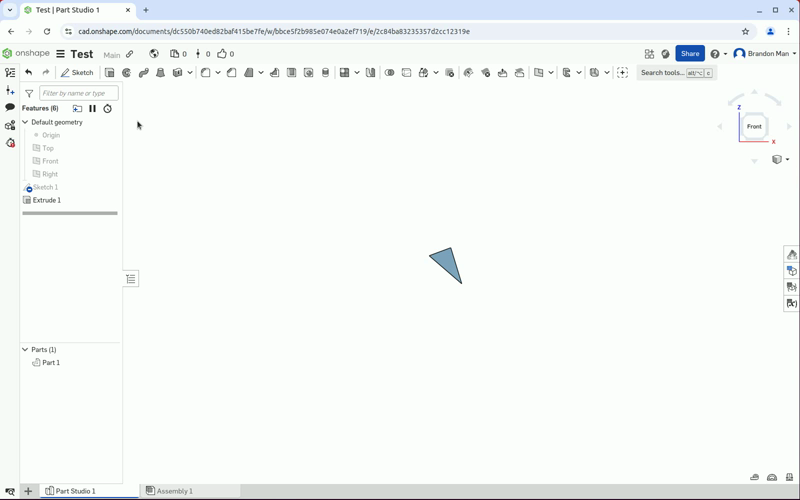
key(shift+h)
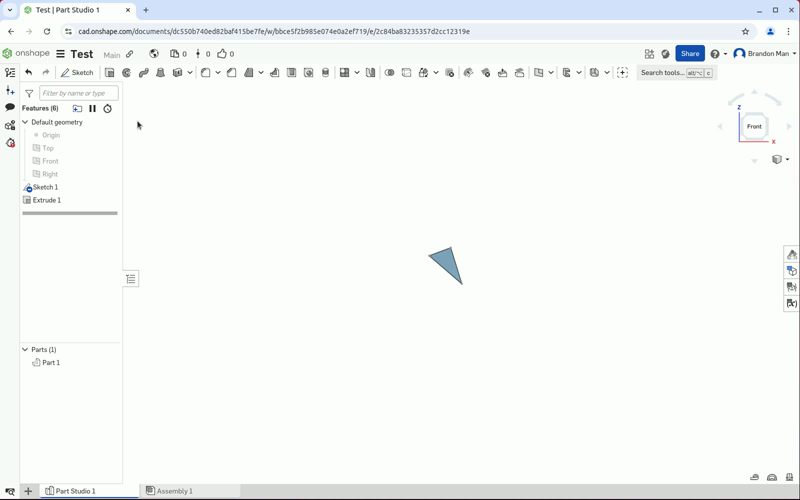
key(shift+h)
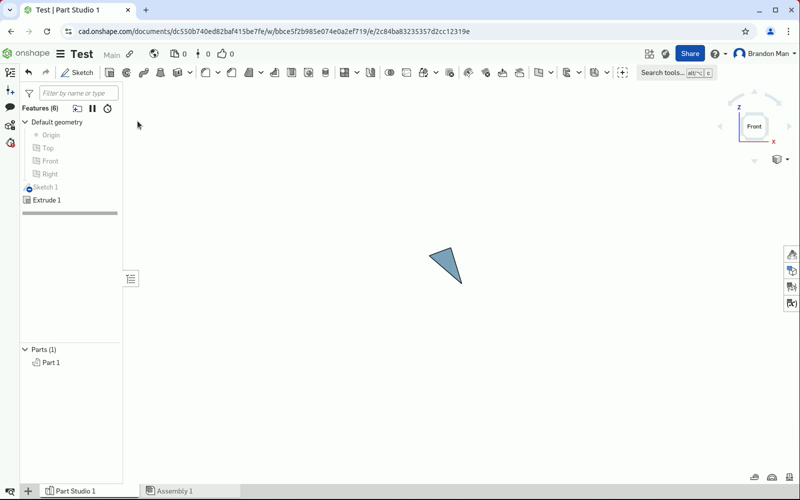
mouse_move(73, 189)
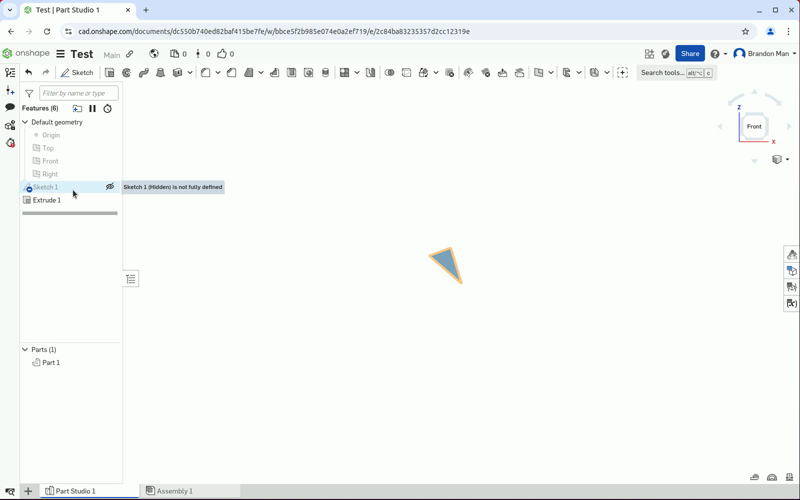
click(73, 189)
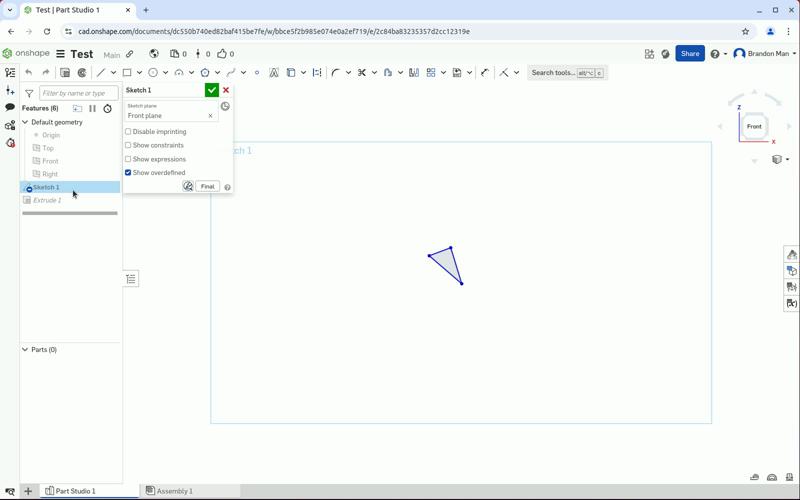
mouse_move(229, 92)
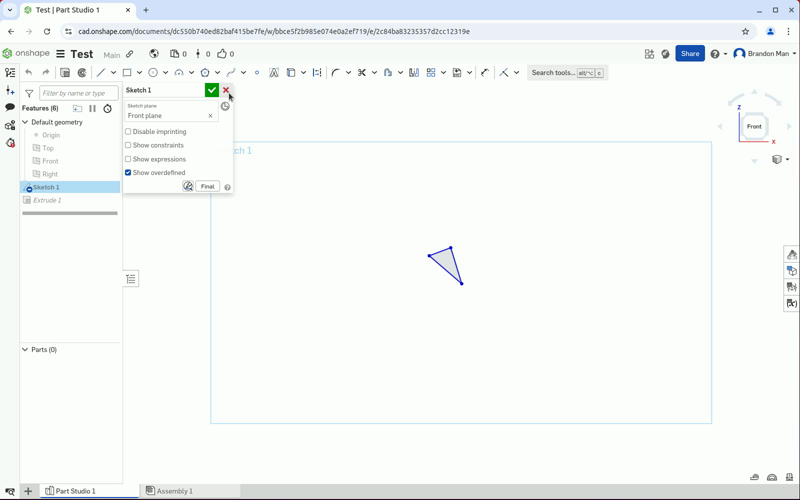
click(229, 92)
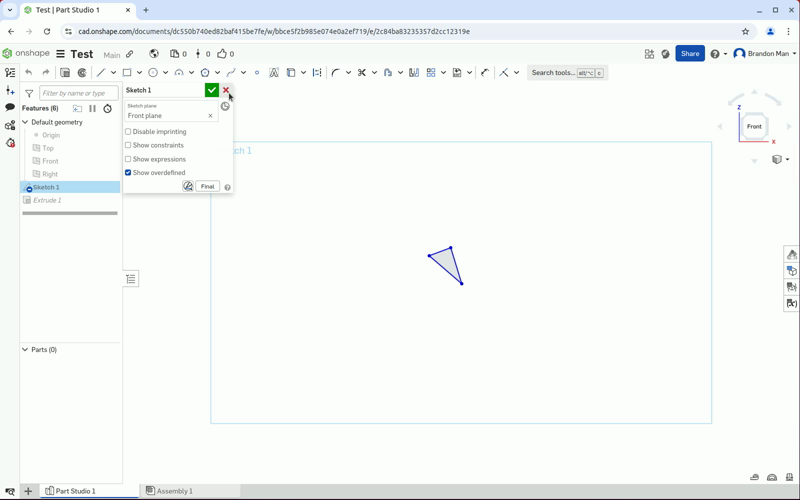
key(shift+s)
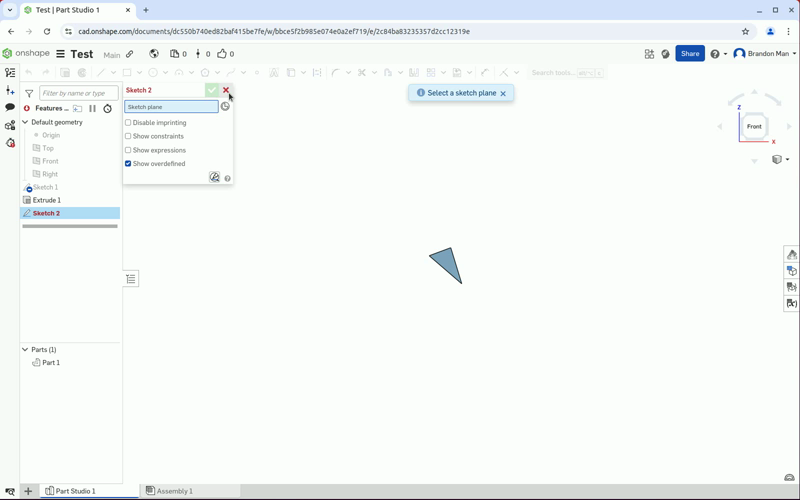
mouse_move(73, 163)
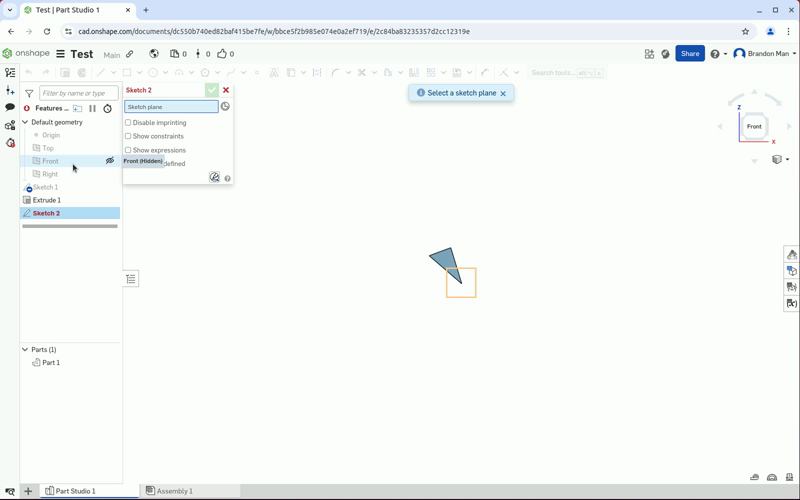
click(73, 163)
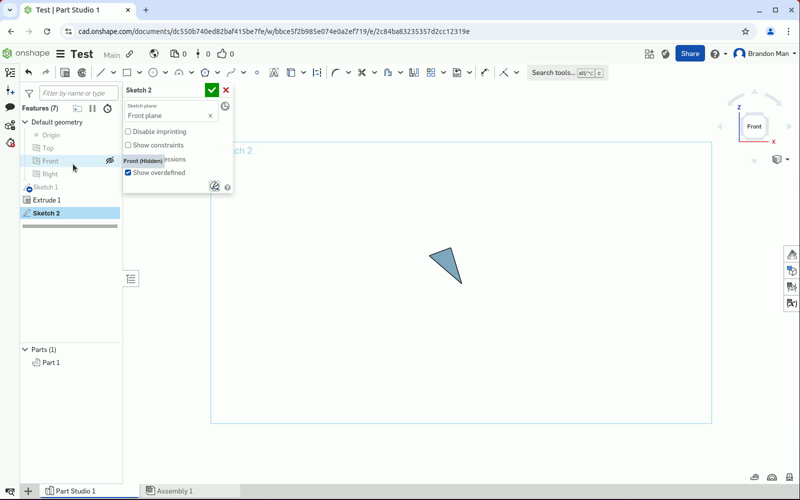
mouse_move(73, 352)
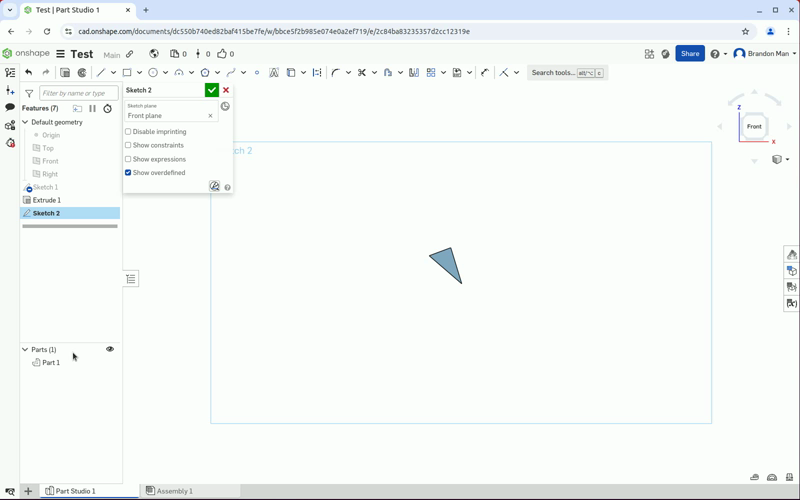
key(y)
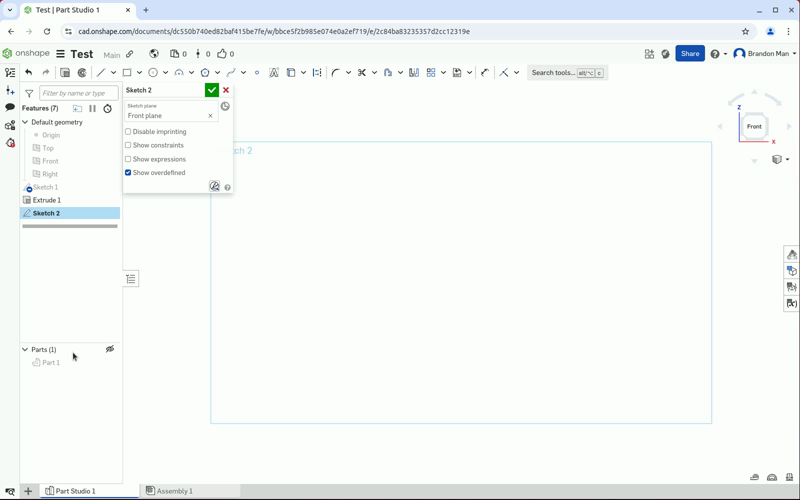
key(c)
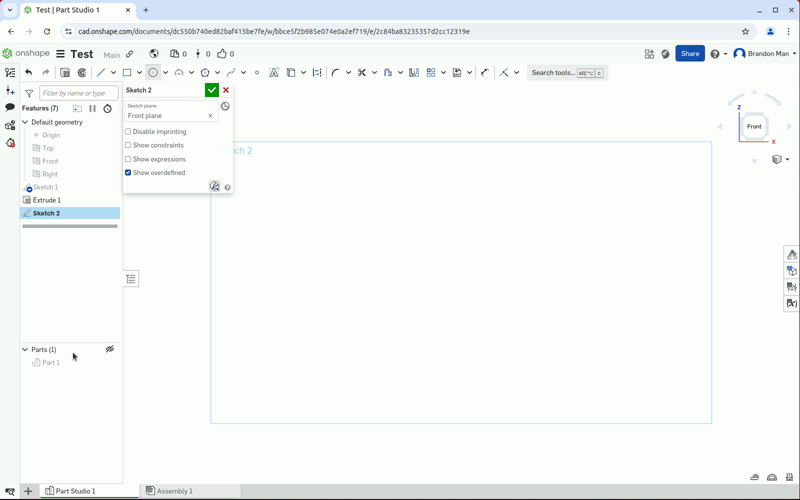
key_down(shift)
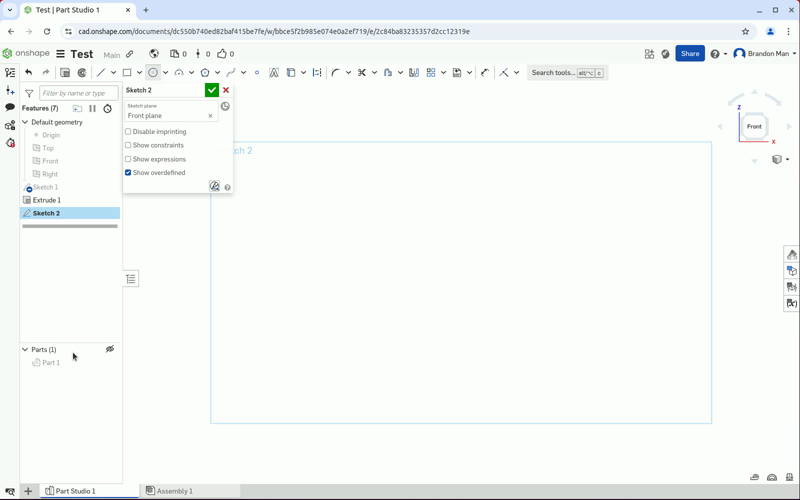
mouse_move(461, 282)
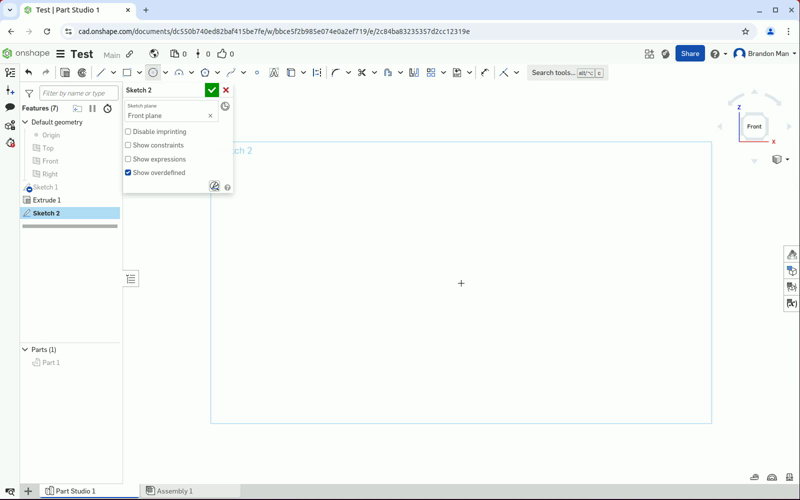
click(461, 282)
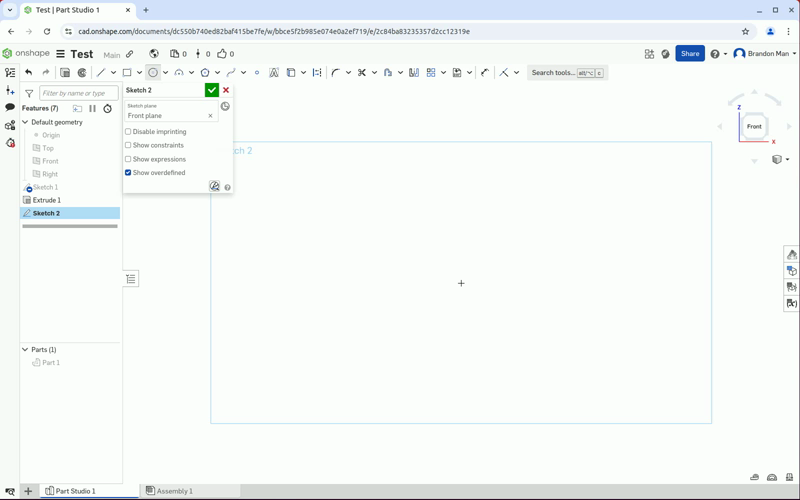
key_up(shift)
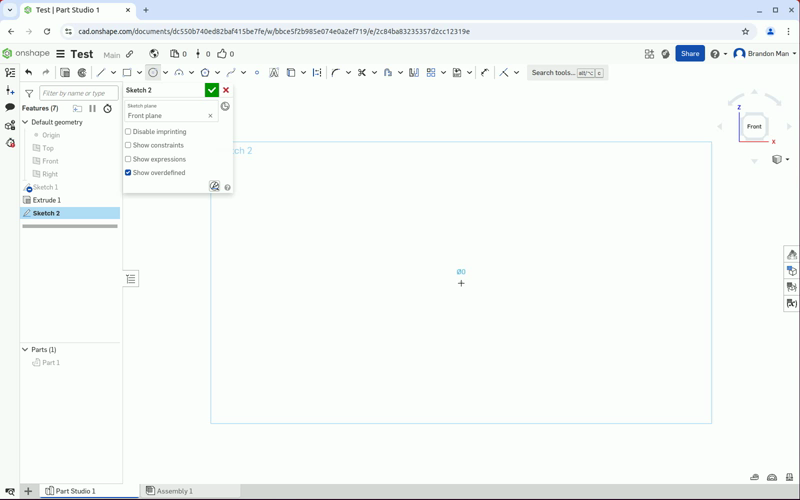
mouse_move(482, 282)
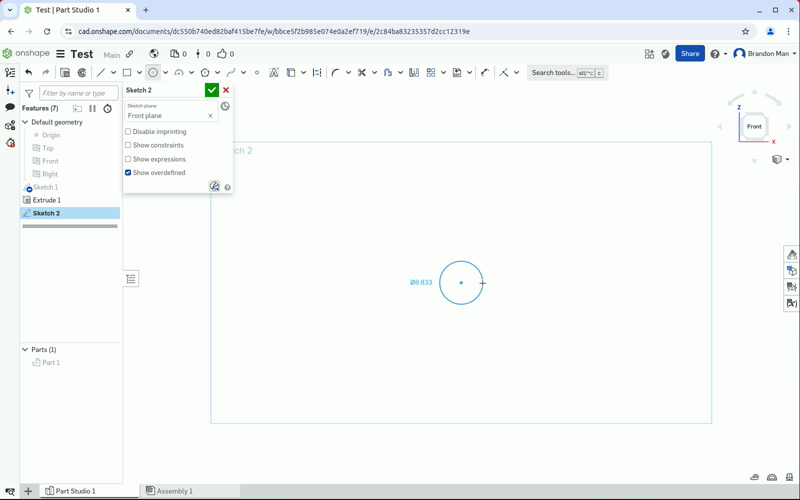
click(482, 282)
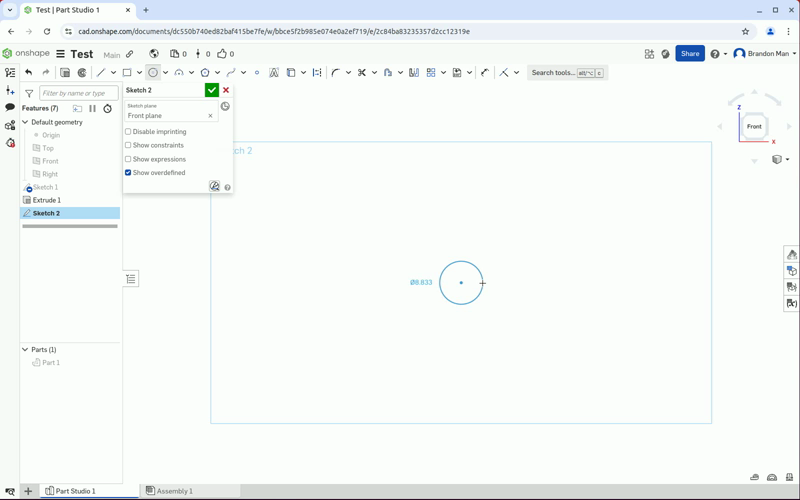
key(esc)
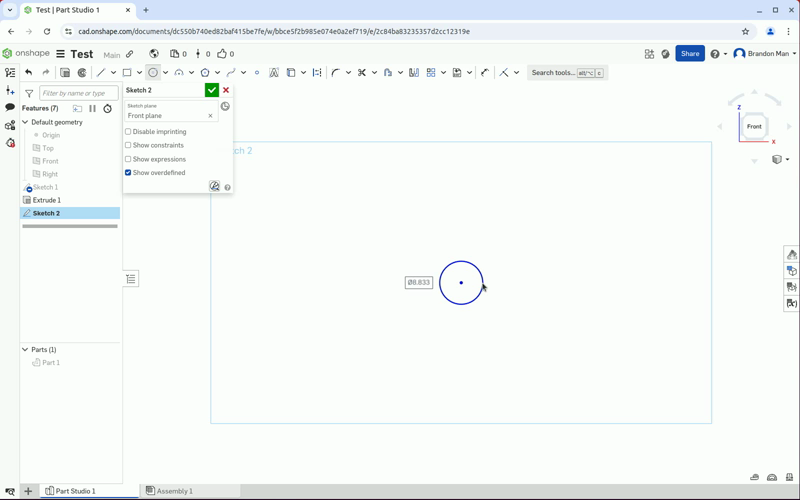
key(c)
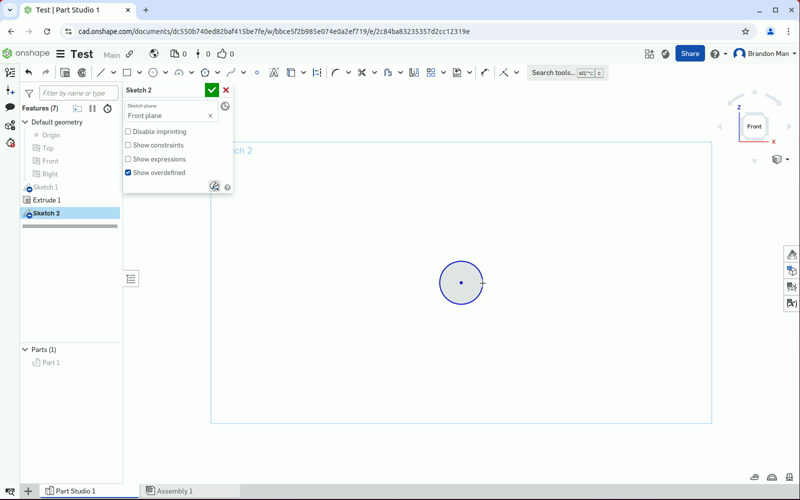
key_down(shift)
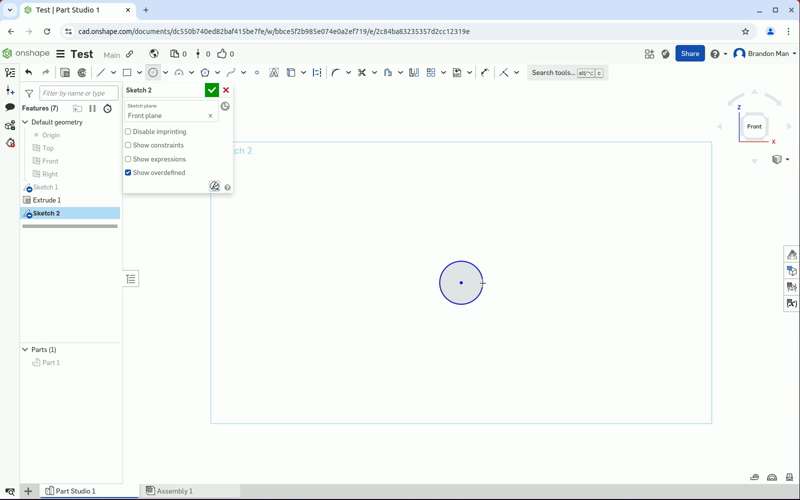
mouse_move(461, 282)
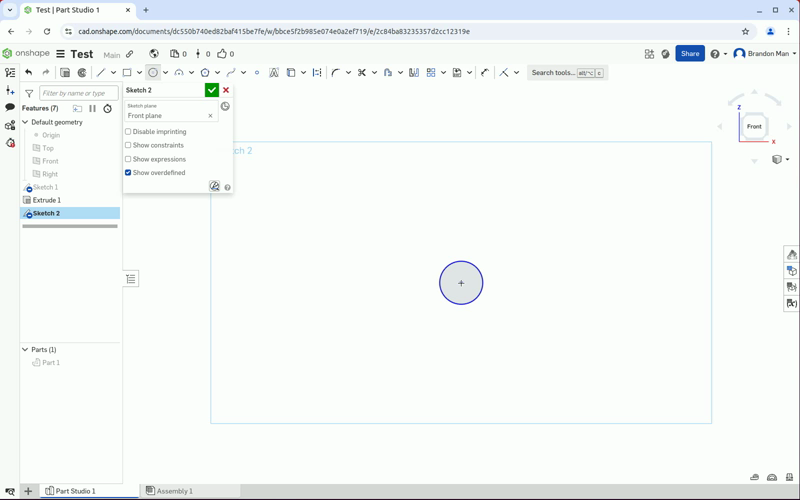
click(461, 282)
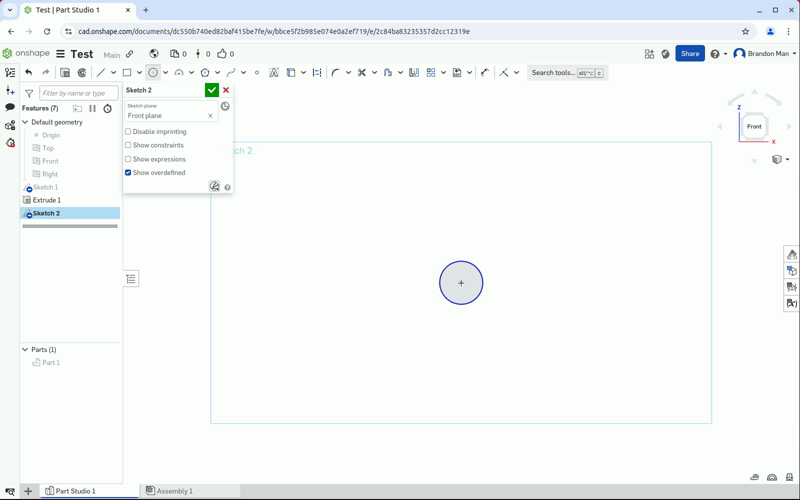
key_up(shift)
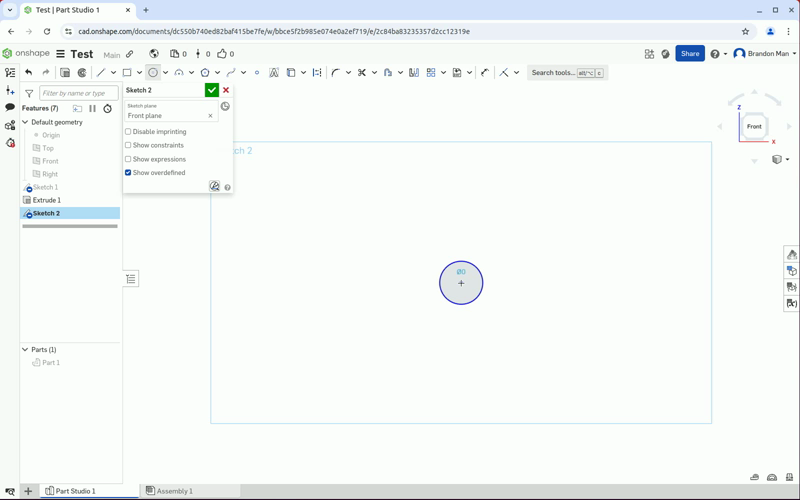
mouse_move(474, 282)
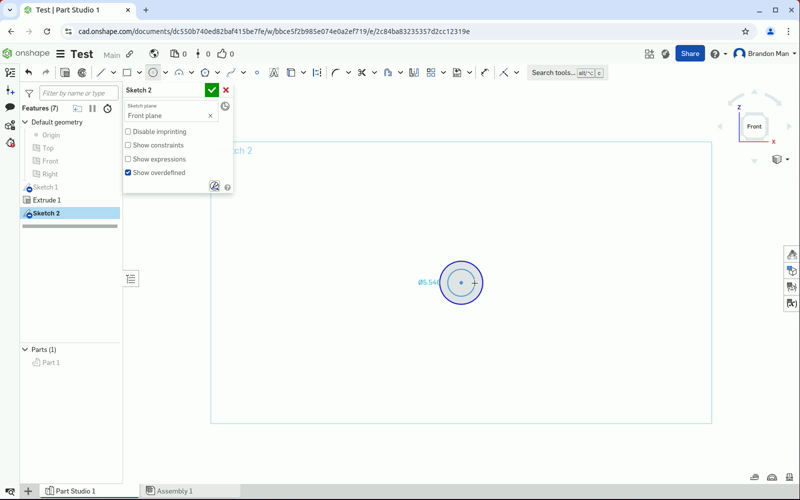
click(474, 282)
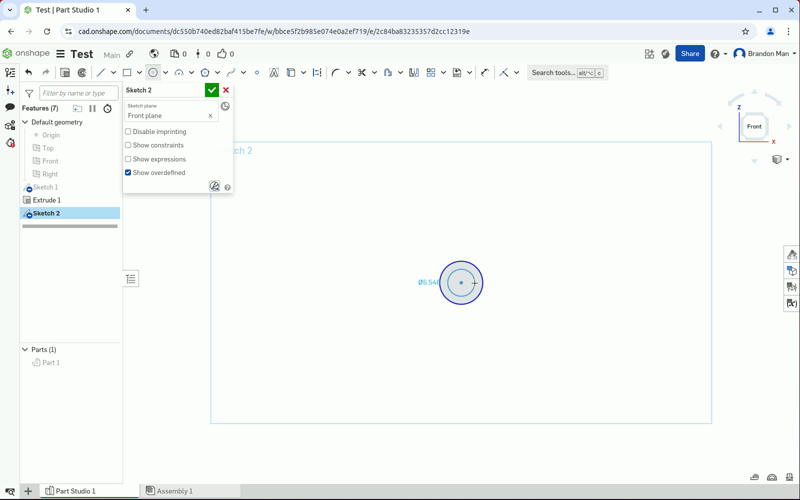
key(esc)
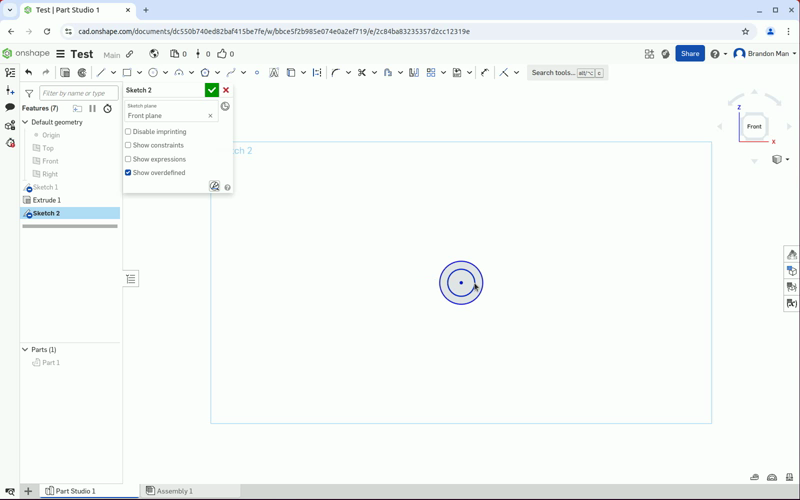
mouse_move(461, 298)
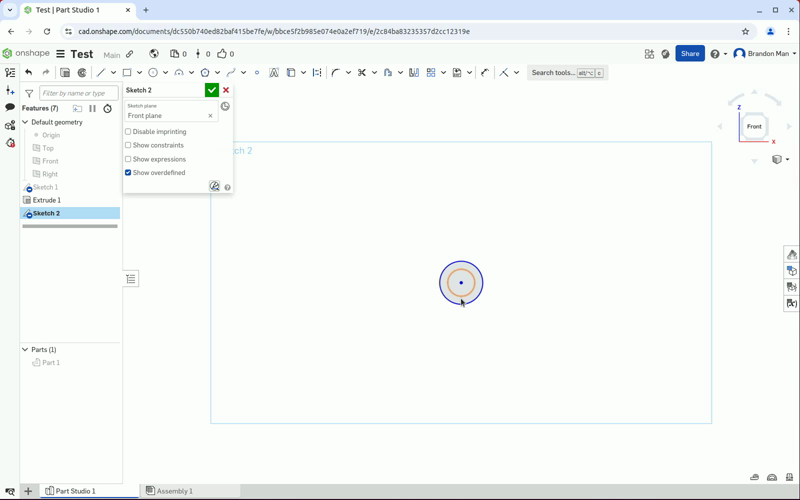
scroll(6)
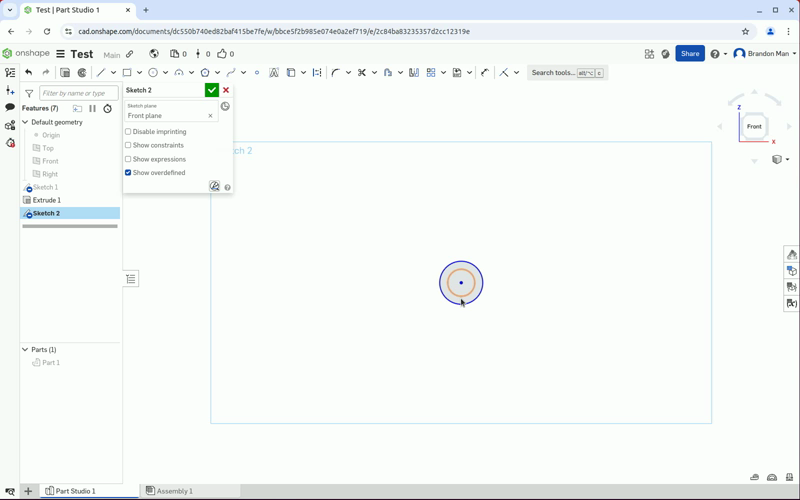
scroll(6)
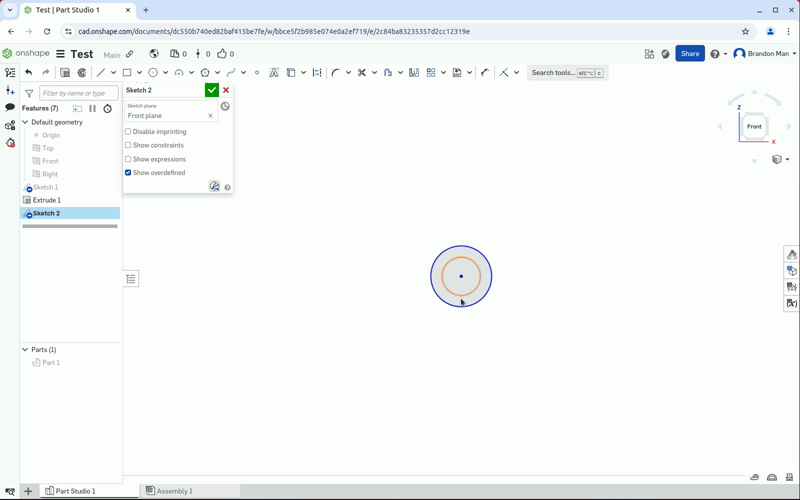
scroll(6)
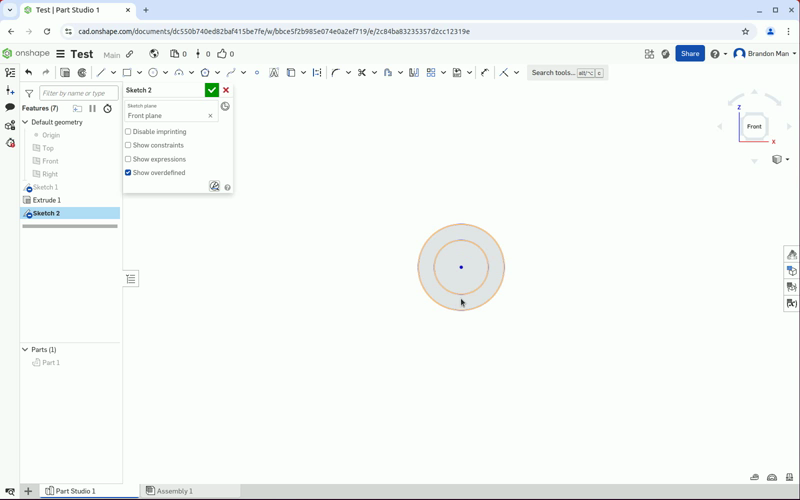
scroll(6)
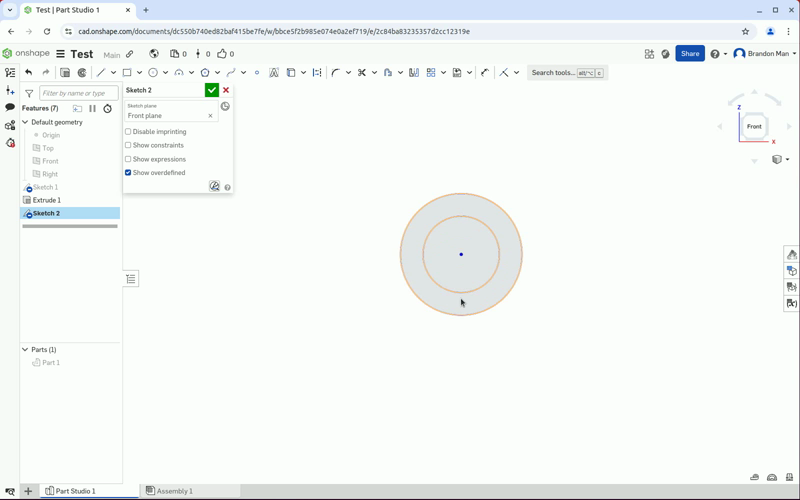
scroll(6)
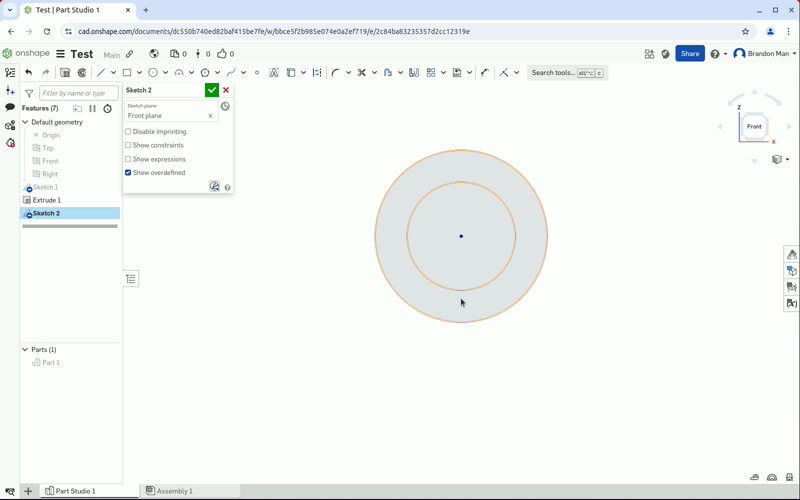
scroll(6)
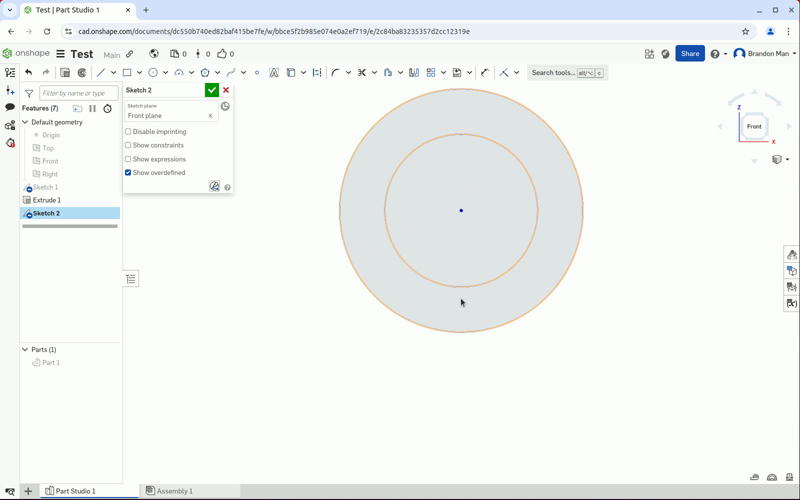
scroll(6)
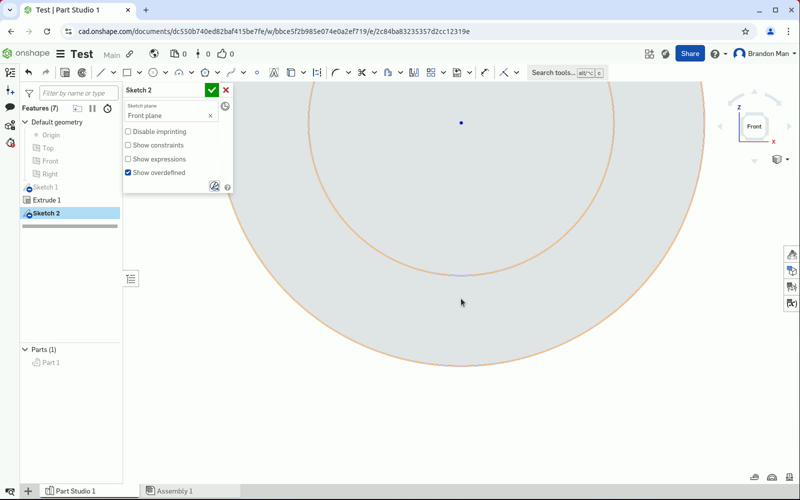
click(461, 298)
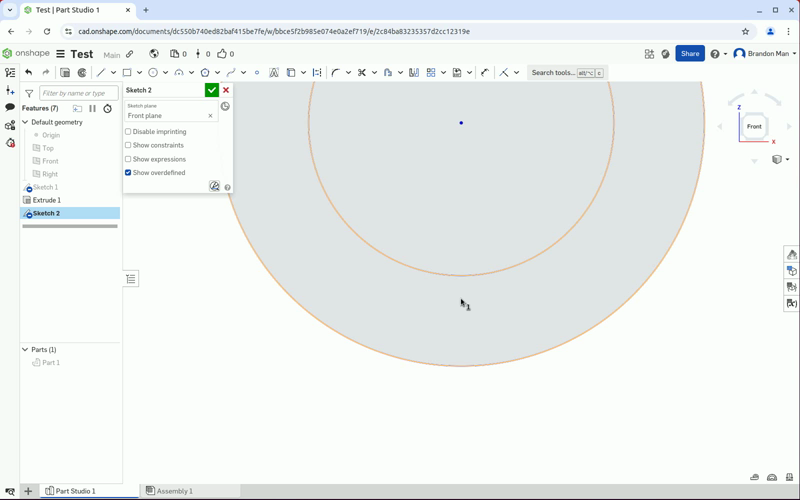
scroll(-6)
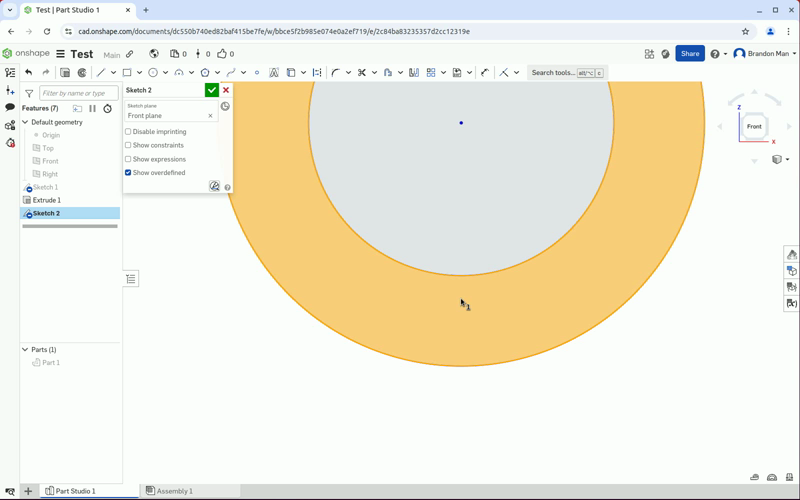
scroll(-6)
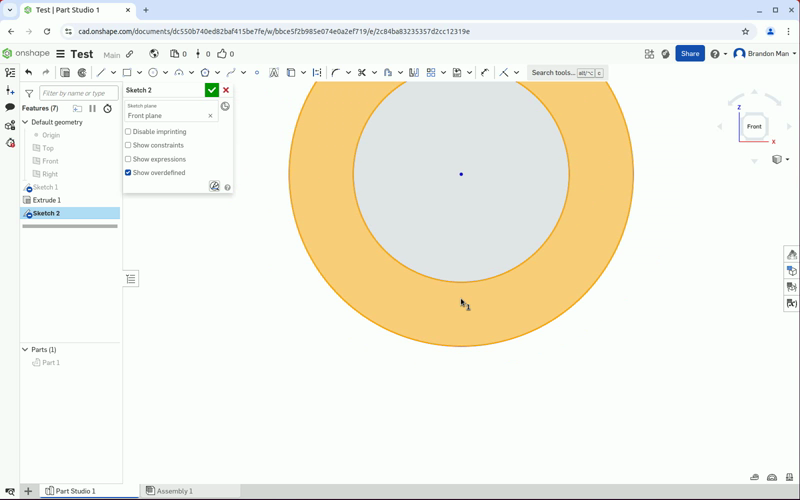
scroll(-6)
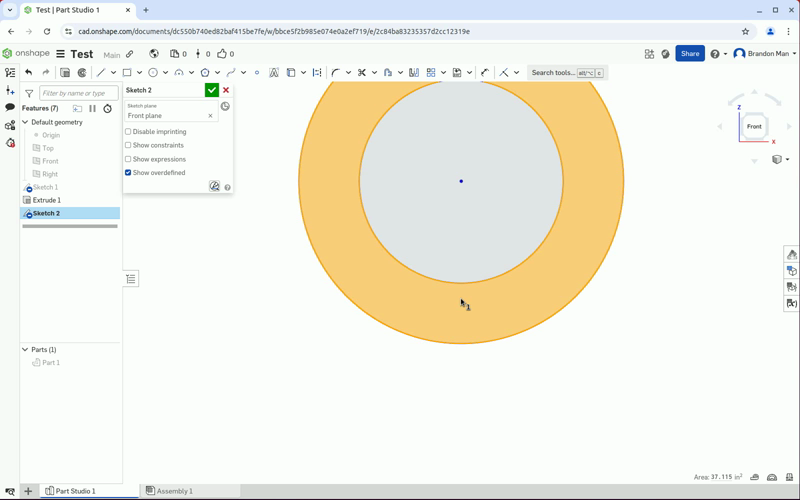
scroll(-6)
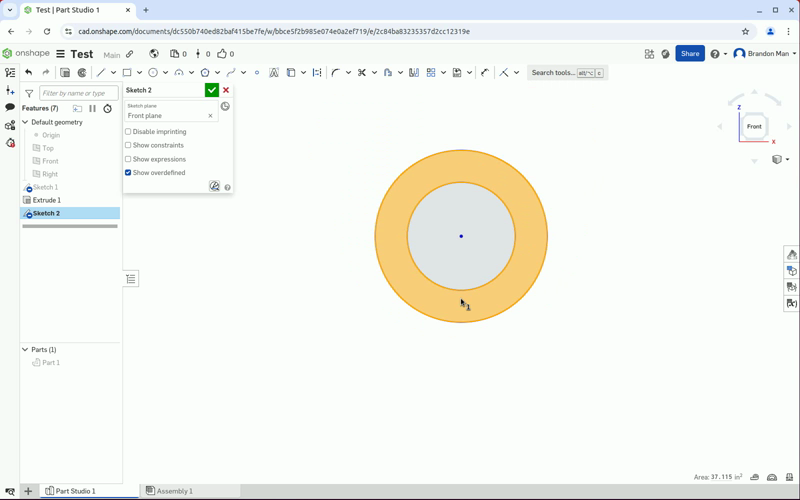
scroll(-6)
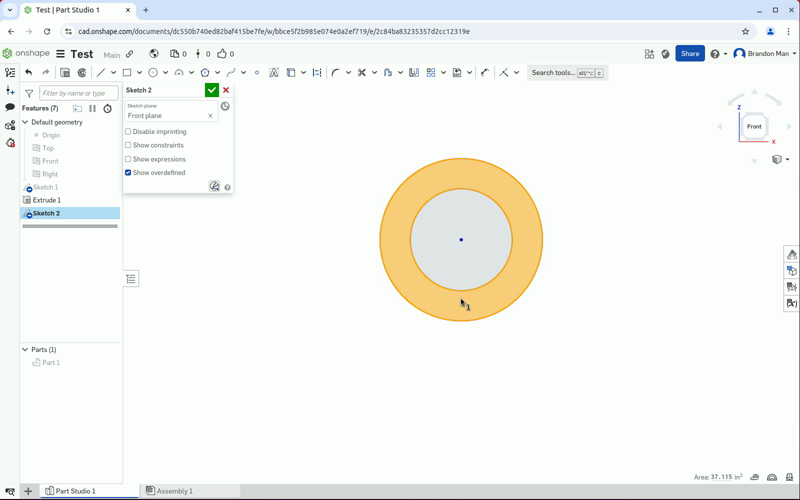
scroll(-6)
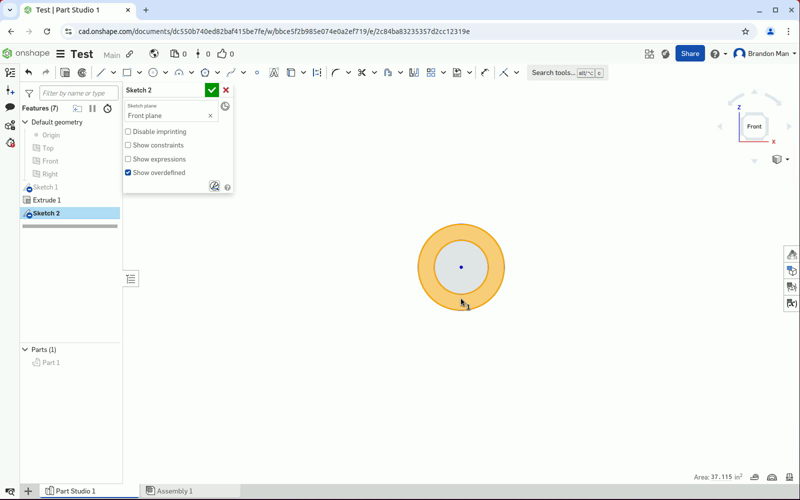
scroll(-6)
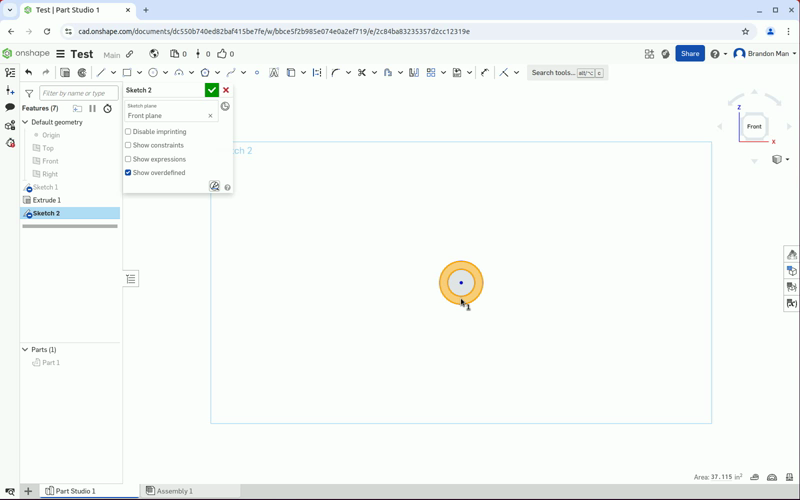
mouse_move(73, 352)
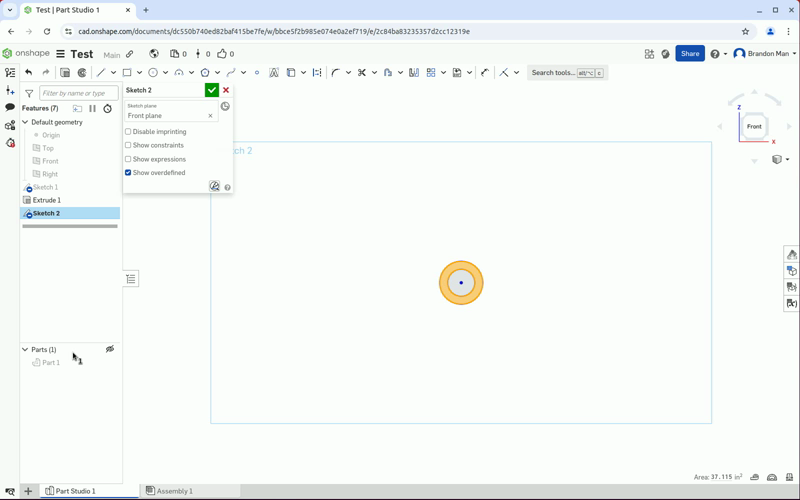
key(shift+y)
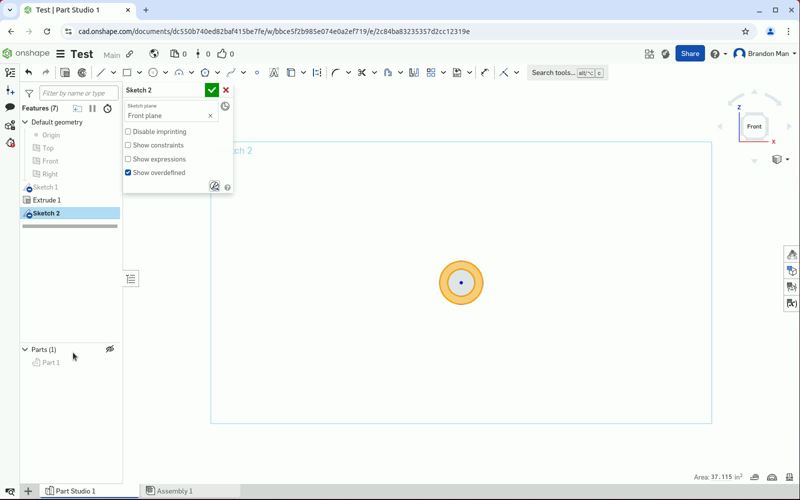
key(shift+e)
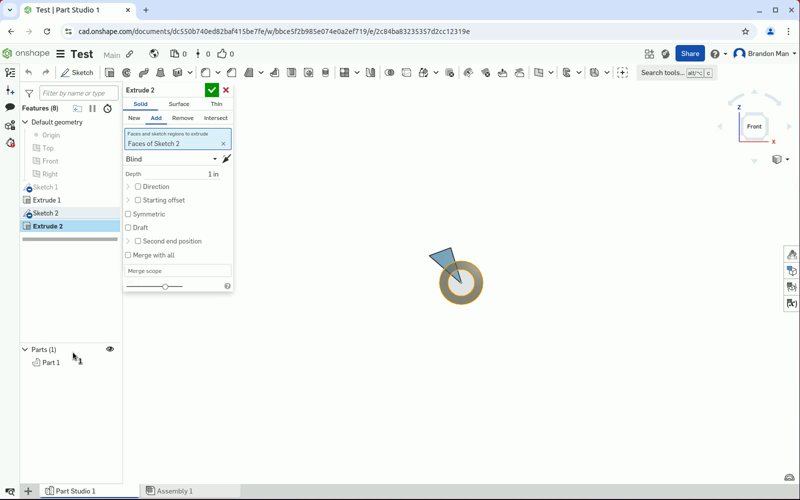
mouse_move(143, 106)
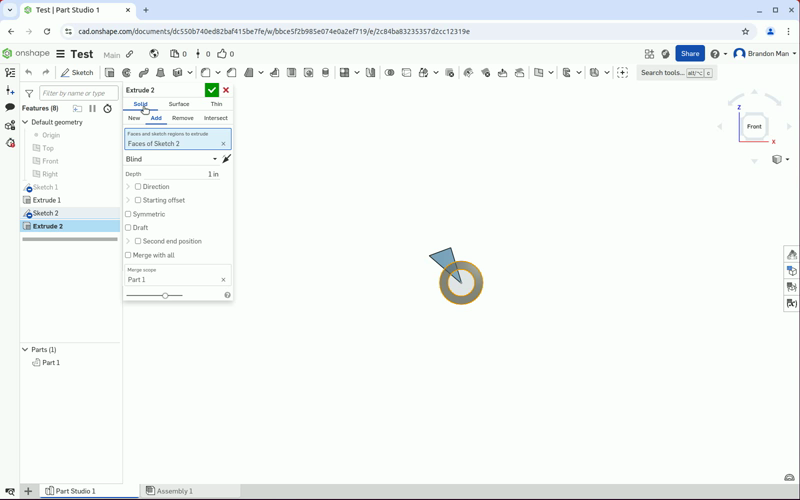
click(143, 106)
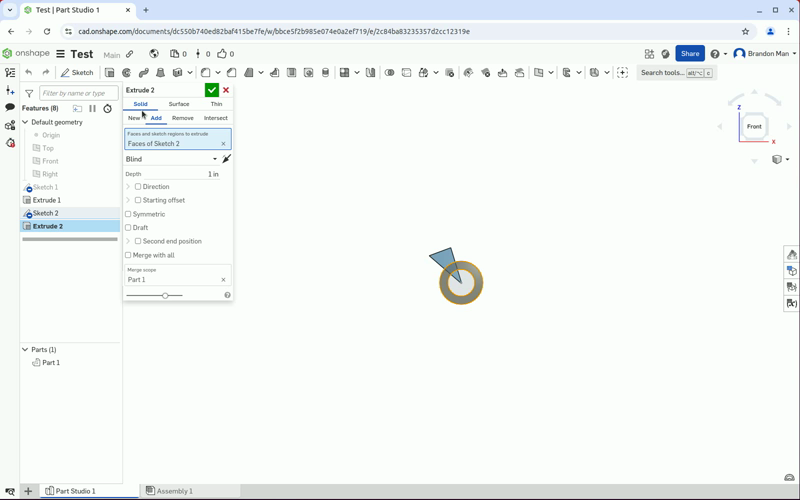
mouse_move(137, 120)
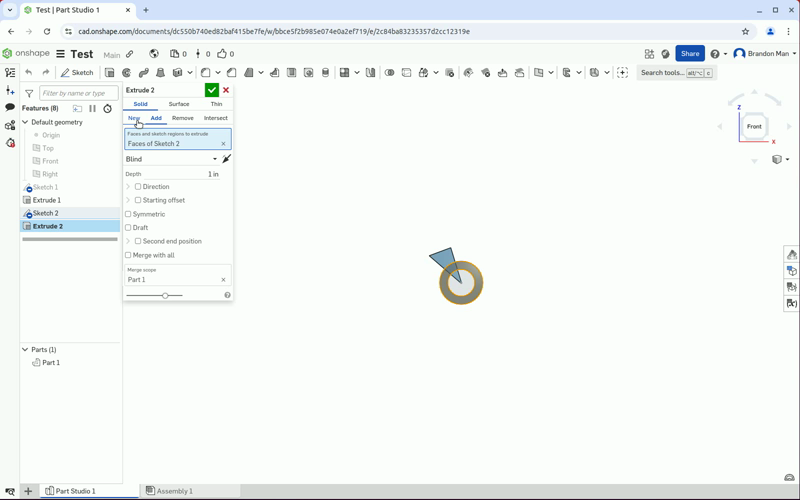
click(137, 120)
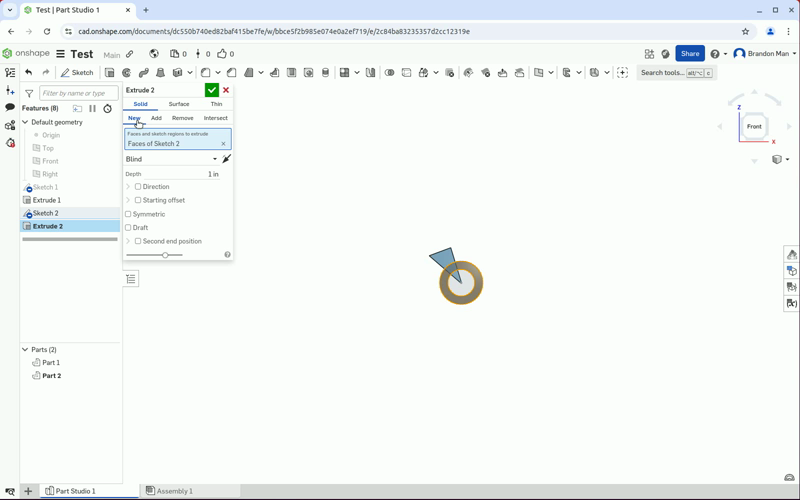
key(tab, 4)
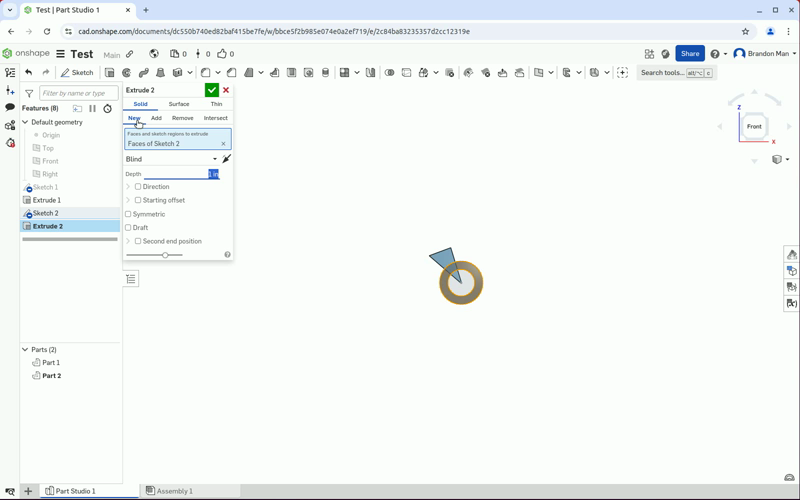
text(23.108)
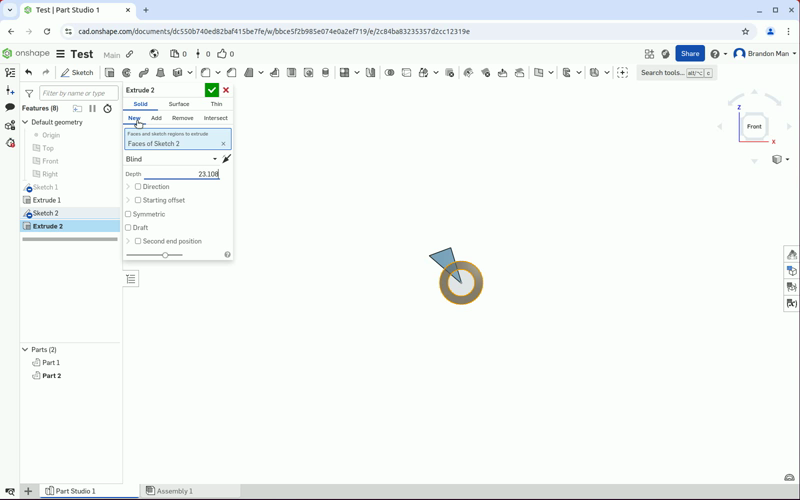
key(enter)
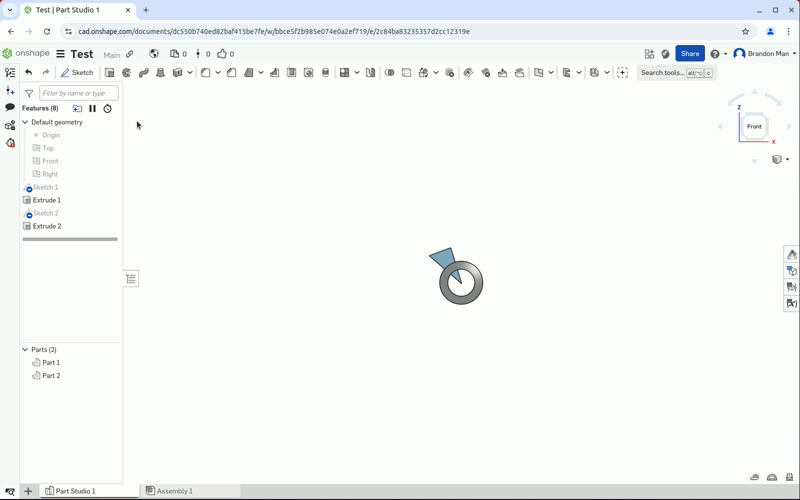
key(shift+h)
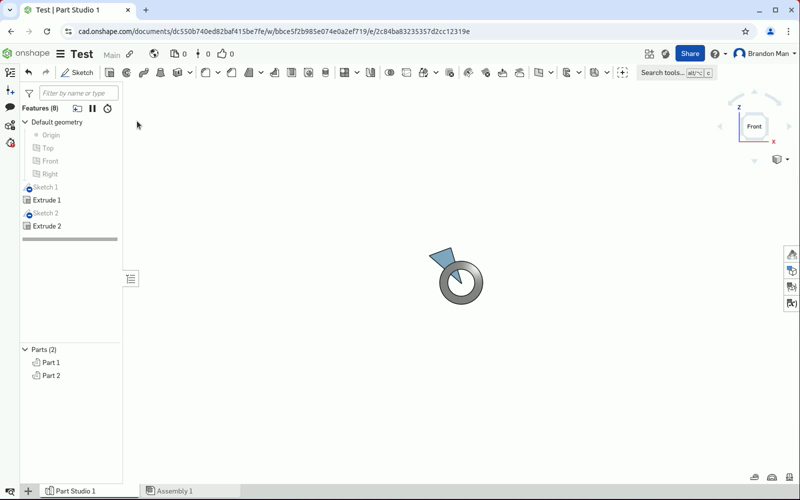
key(shift+h)
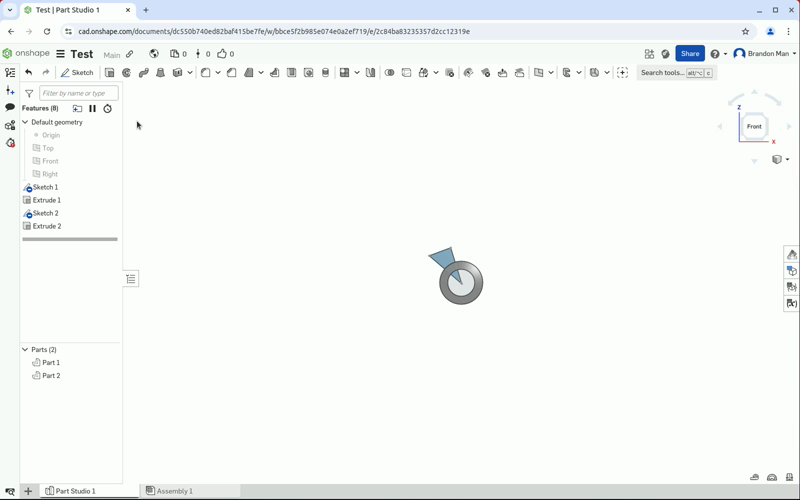
key(shift+7)
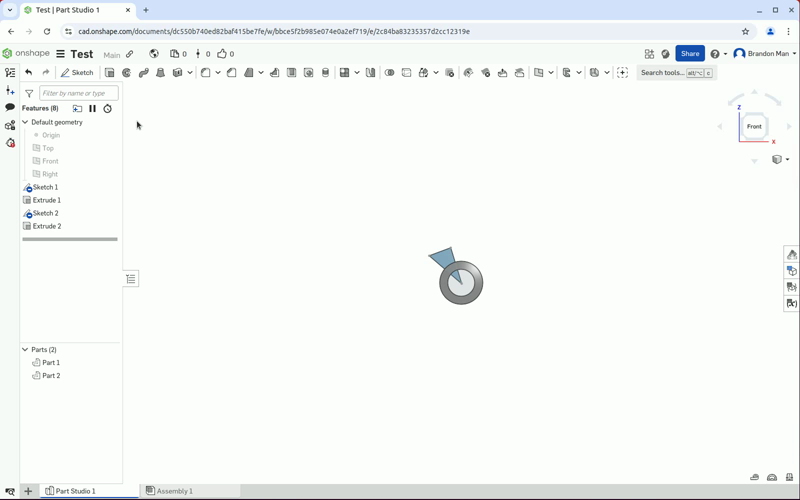
key(left, 2)
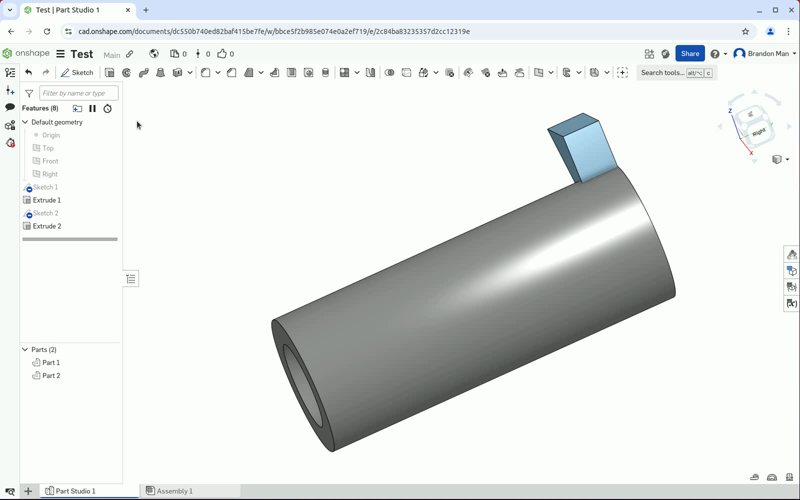
key(down, 2)
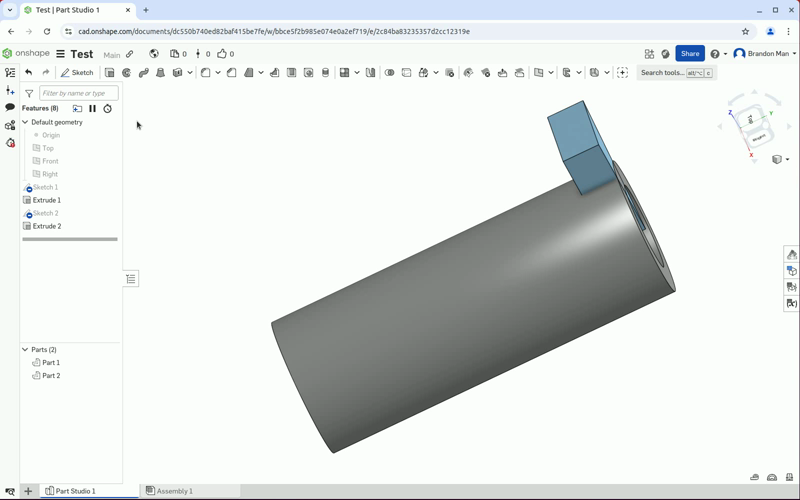
key(up, 2)
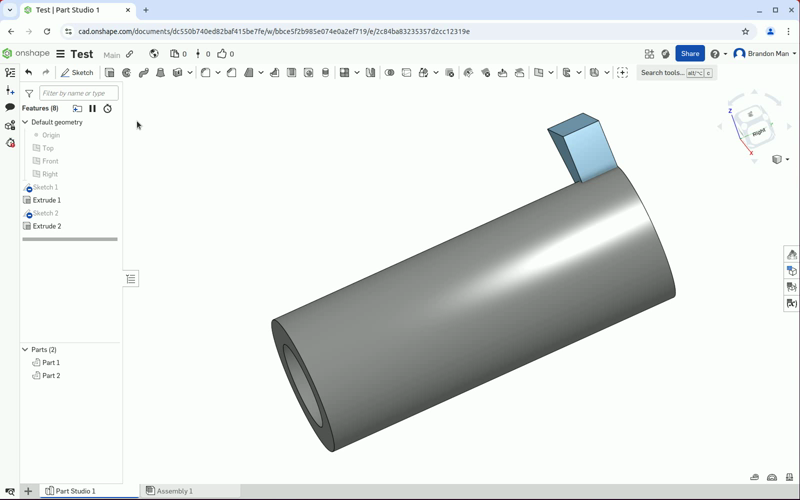
key(right, 2)
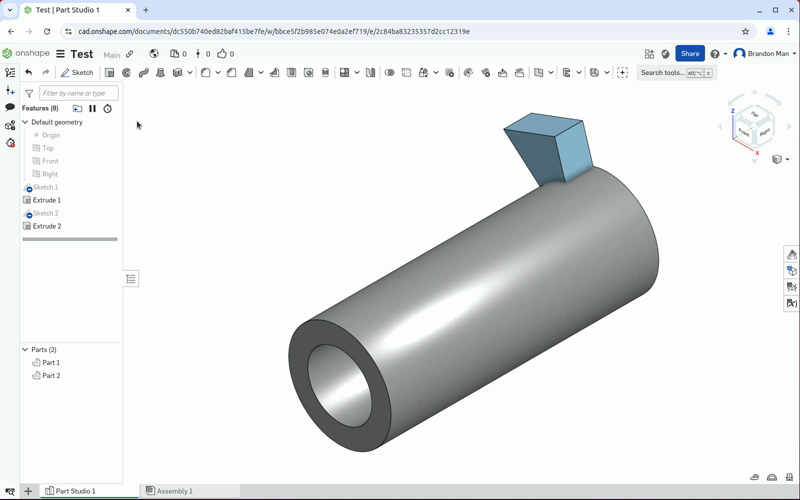
mouse_move(73, 189)
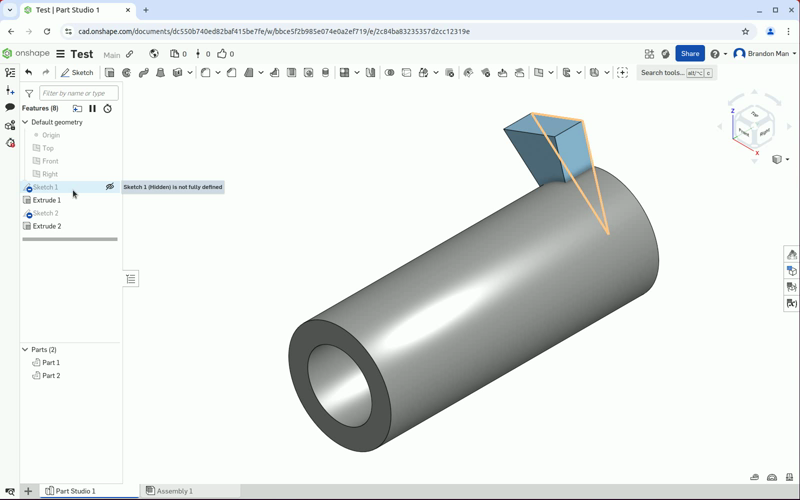
click(73, 189)